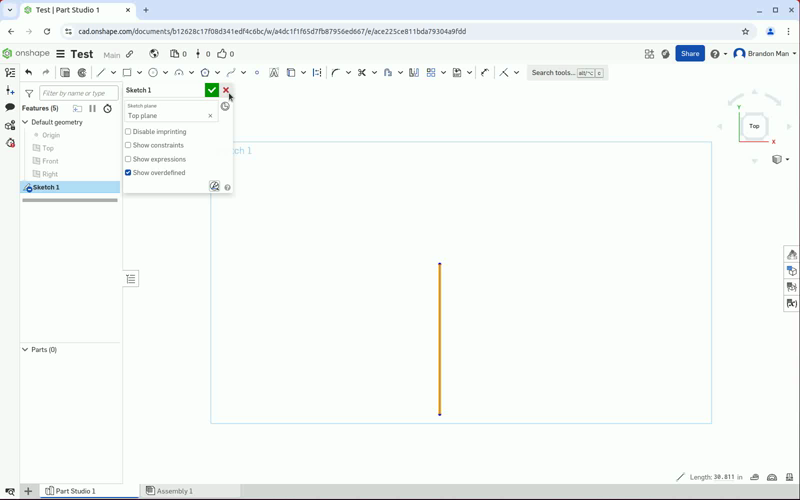
key(shift+h)
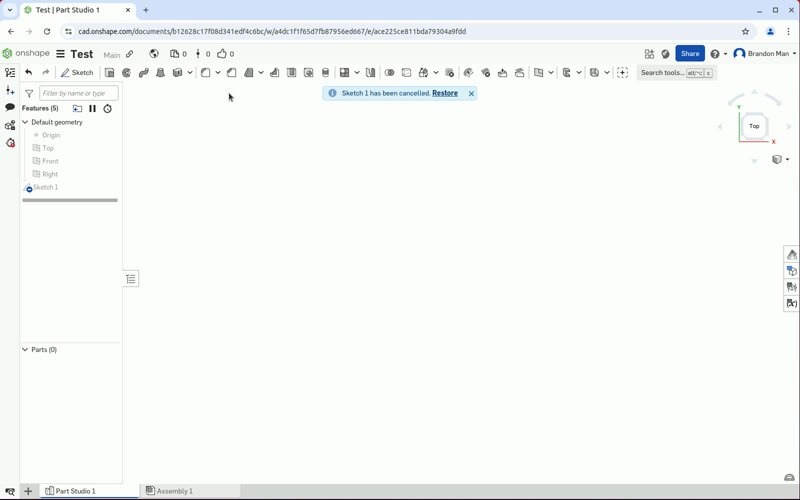
mouse_move(73, 352)
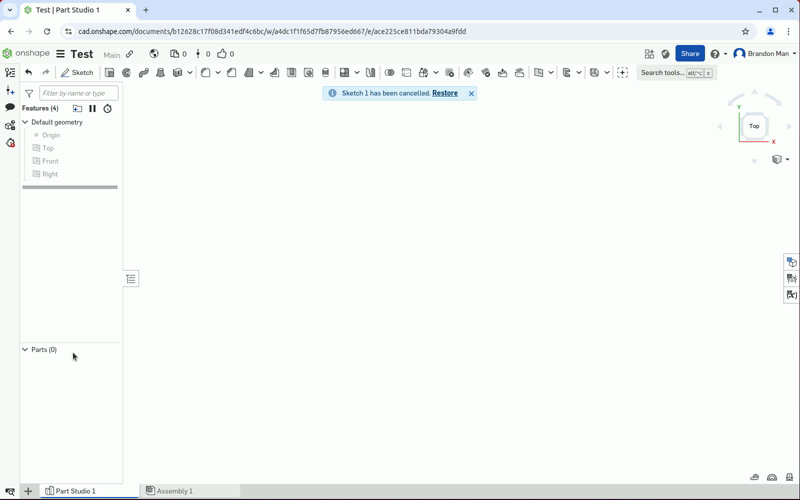
key(y)
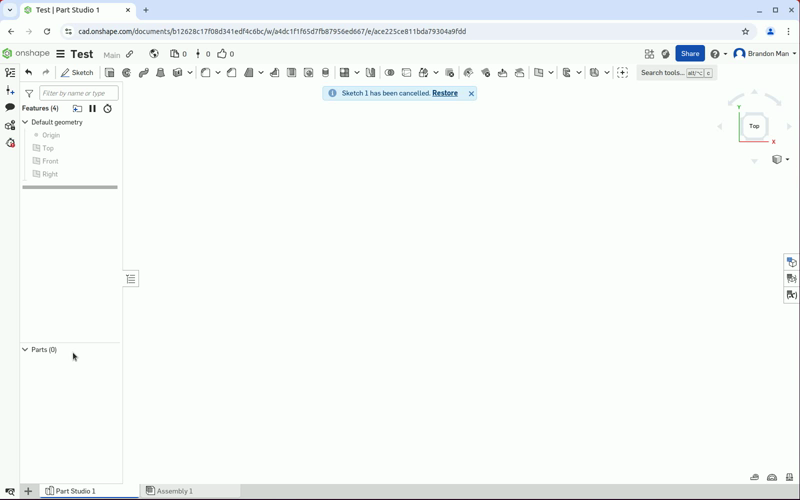
key(shift+p)
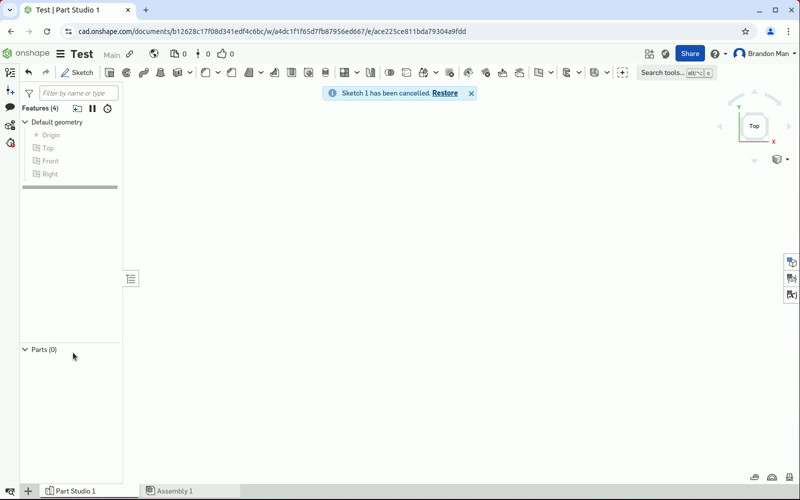
key(space)
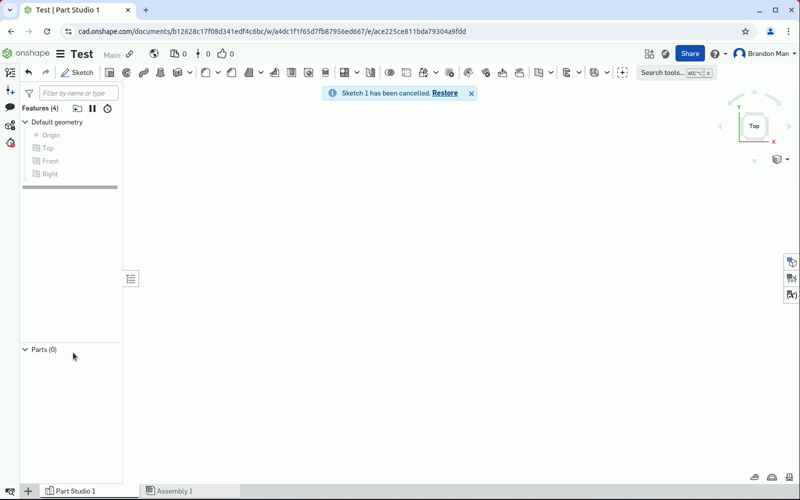
key_down(shift)
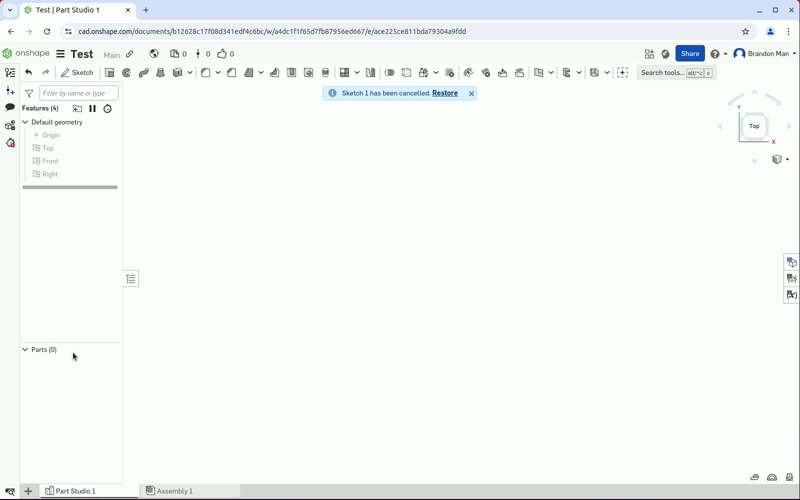
key(up)
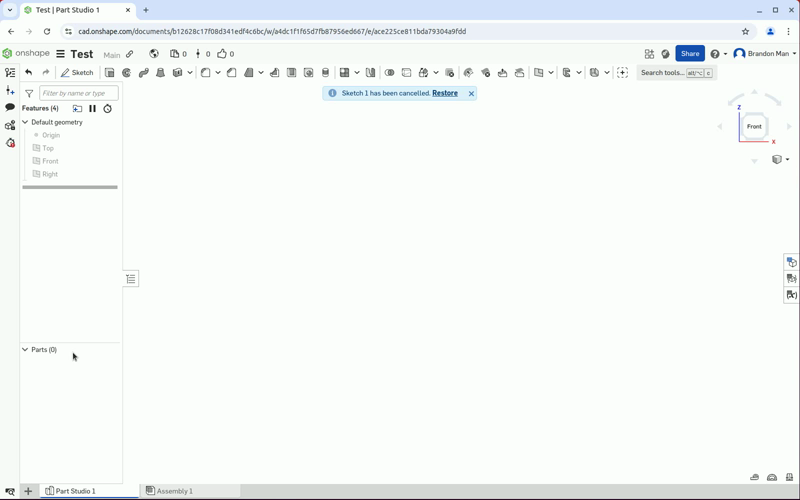
key_up(shift)
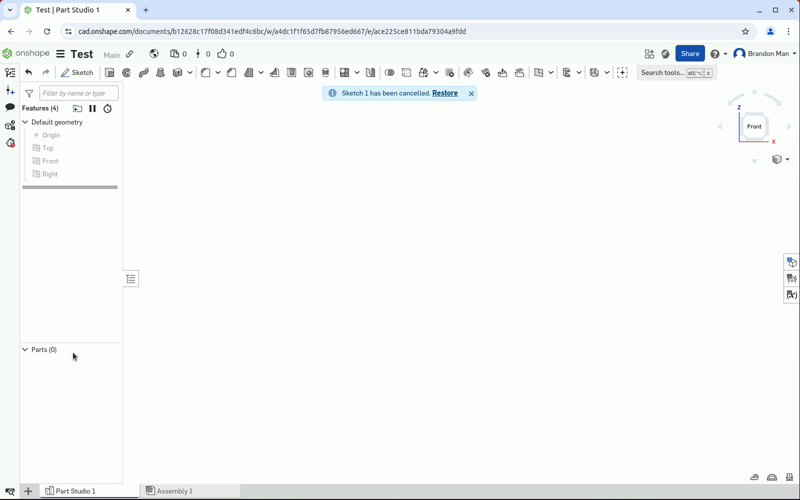
mouse_move(73, 352)
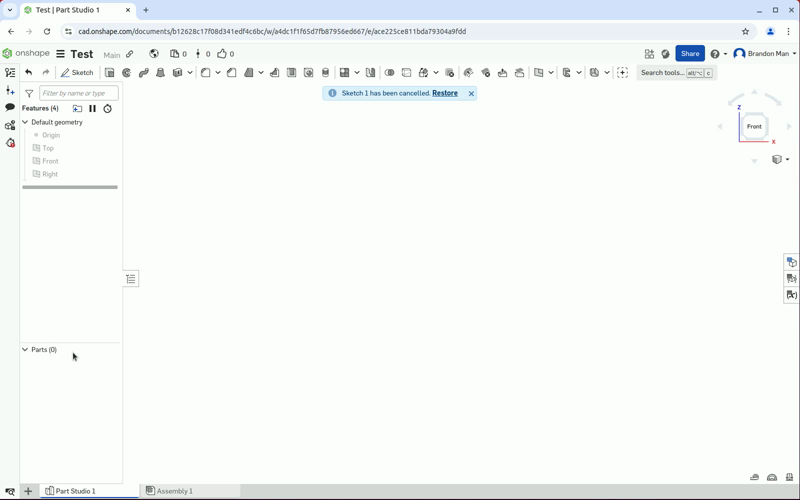
key(shift+y)
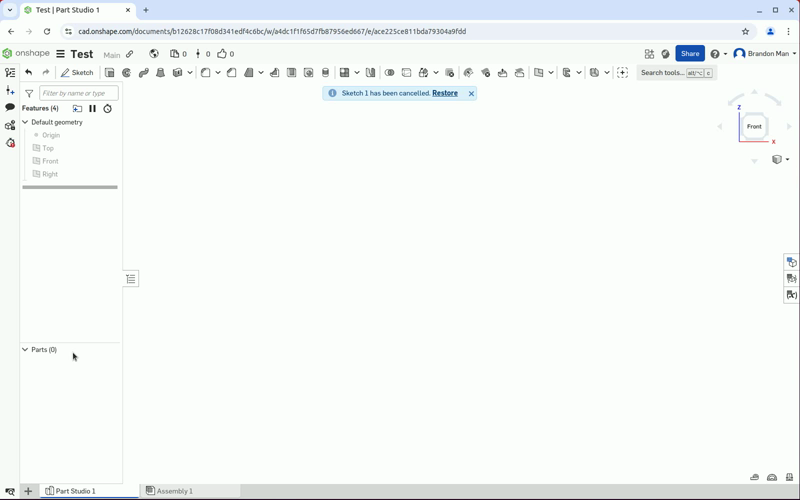
key(shift+s)
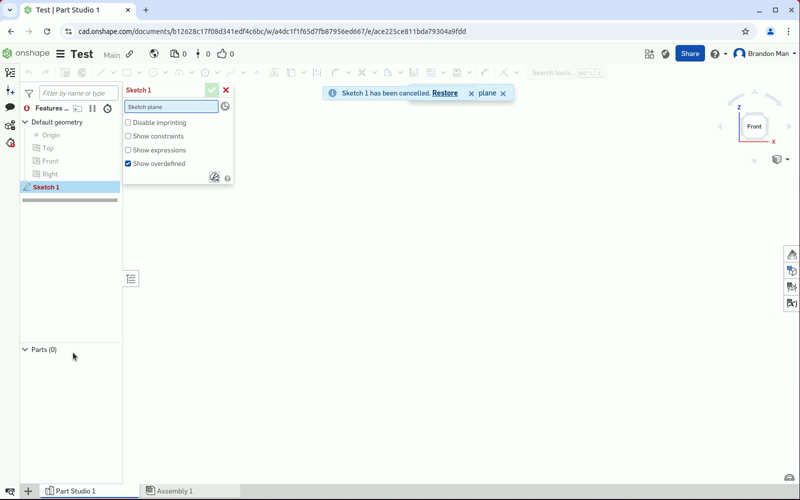
mouse_move(73, 163)
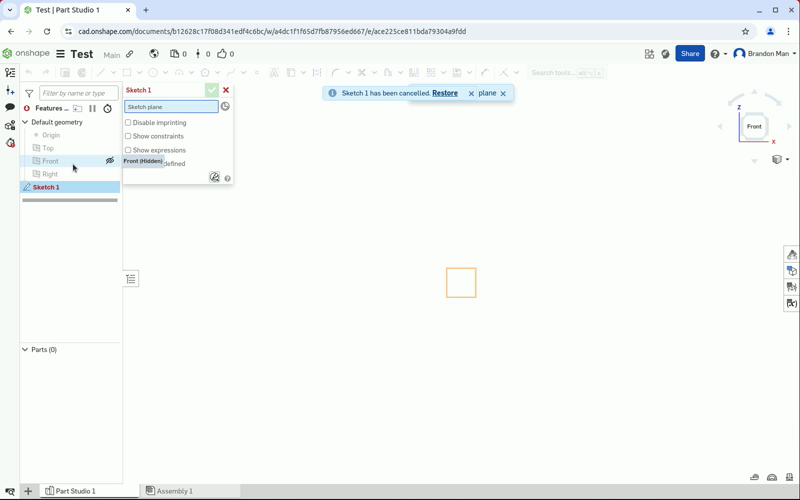
click(73, 163)
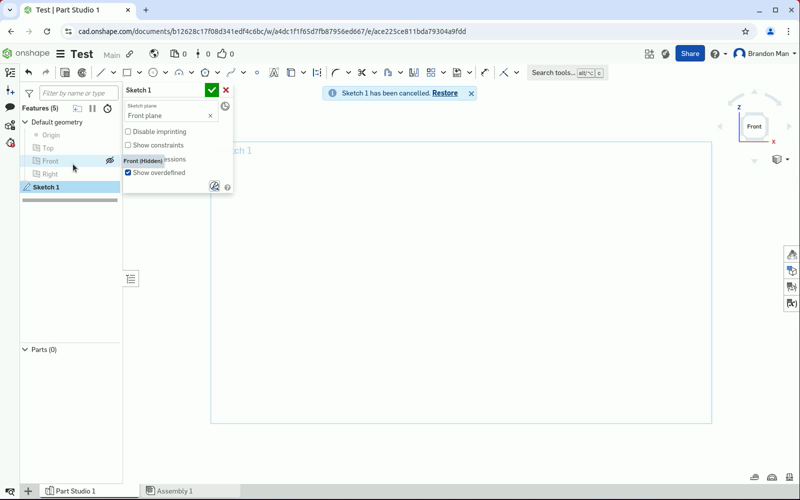
mouse_move(73, 352)
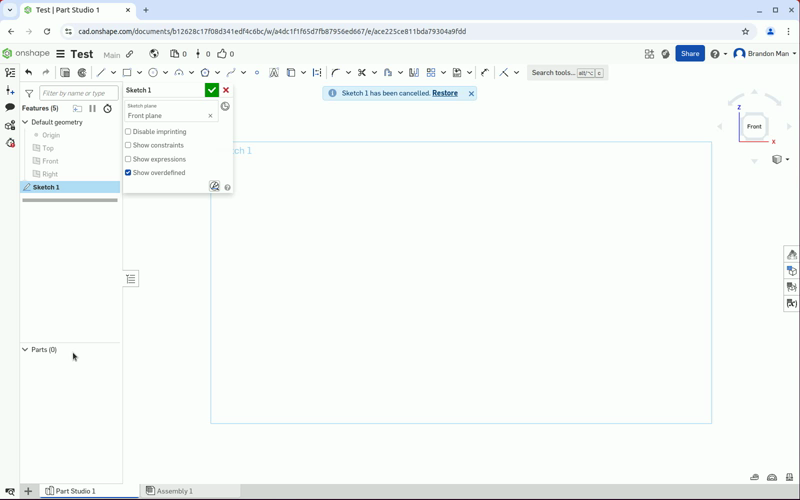
key(y)
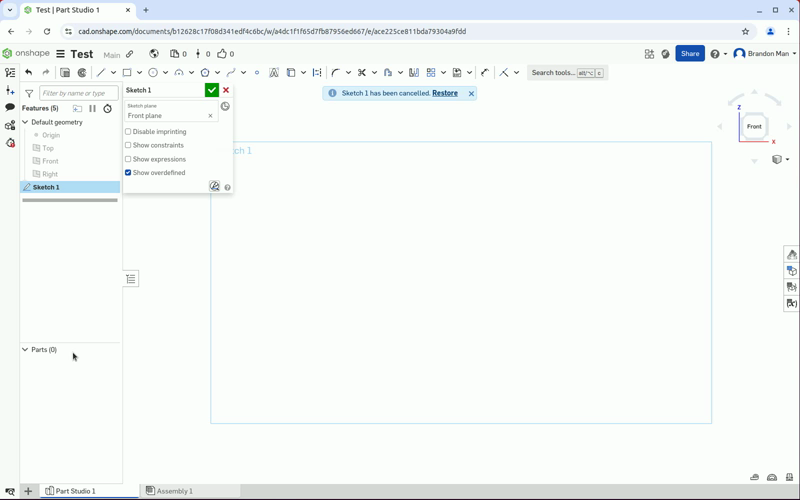
key(l)
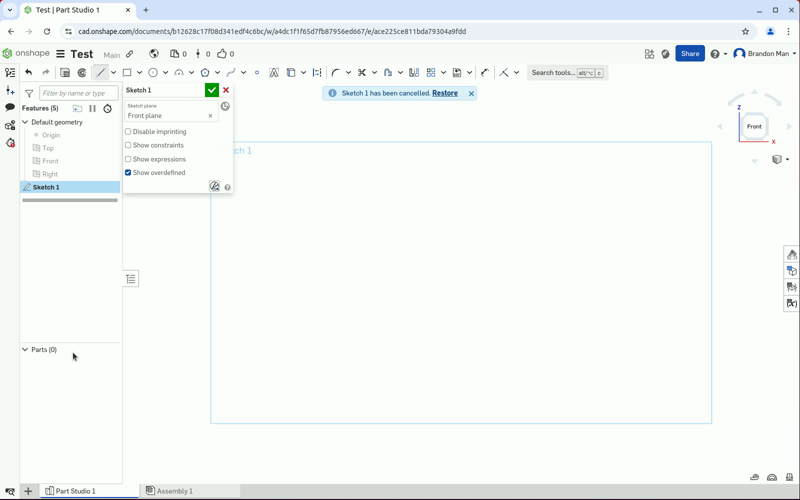
key_down(shift)
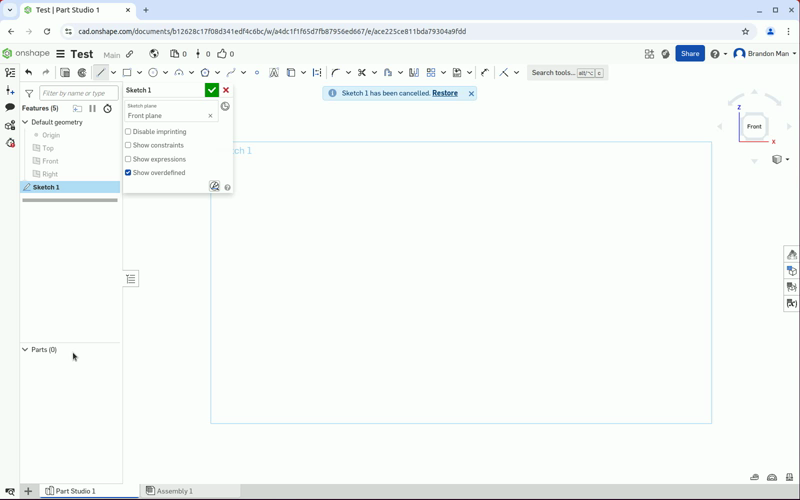
mouse_move(404, 314)
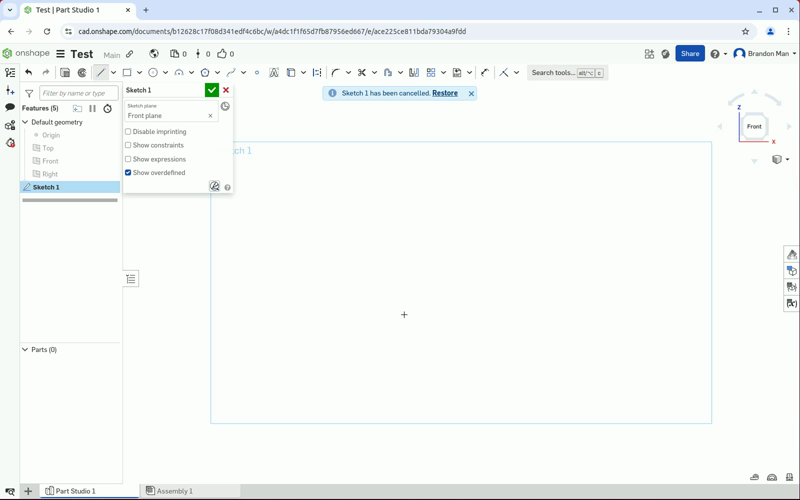
click(404, 314)
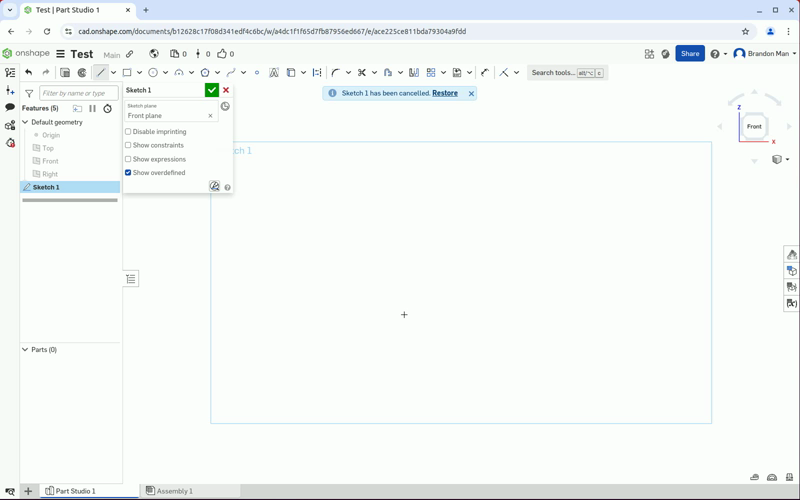
key_up(shift)
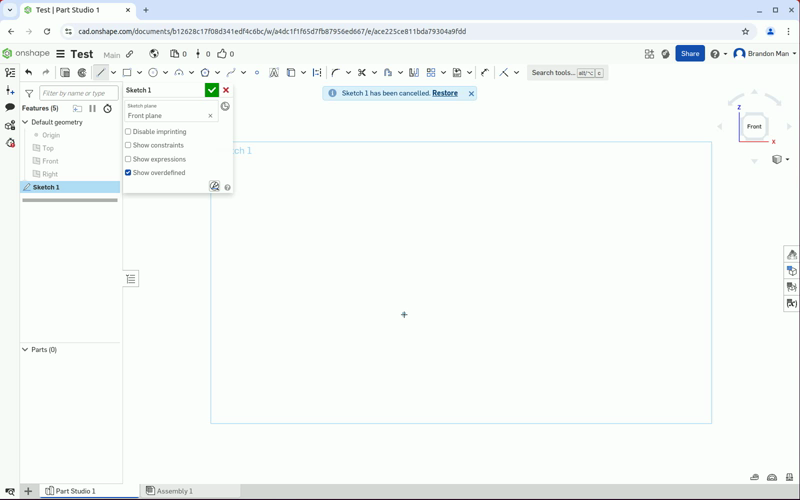
key_down(shift)
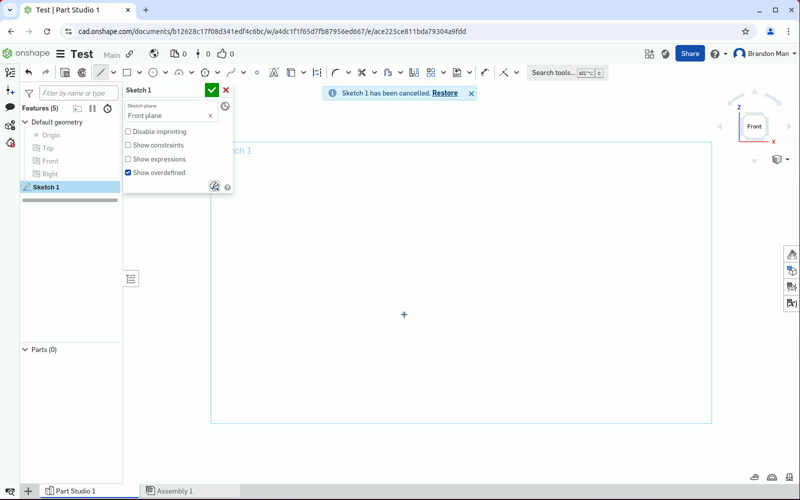
mouse_move(522, 314)
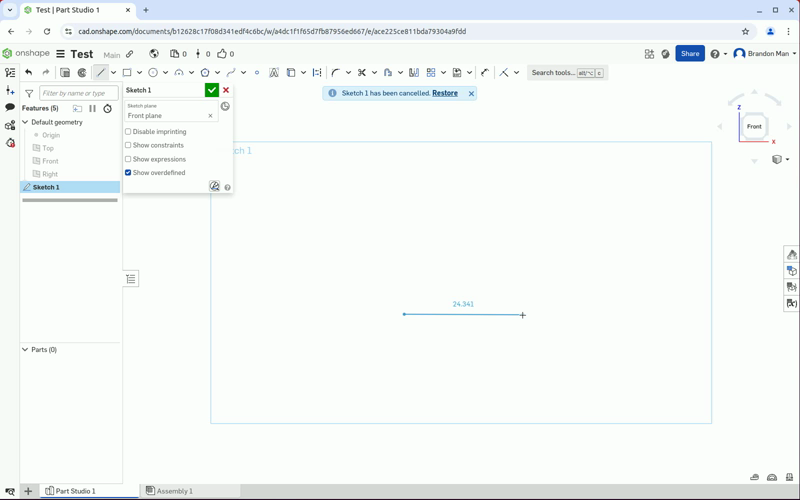
click(522, 314)
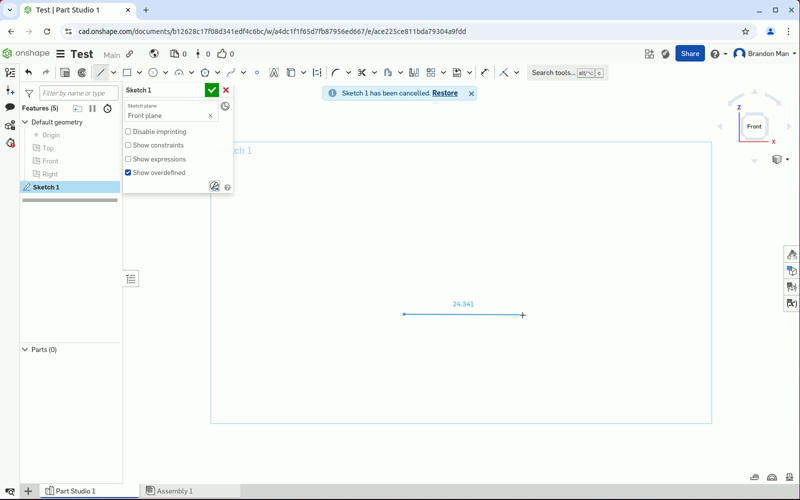
key_up(shift)
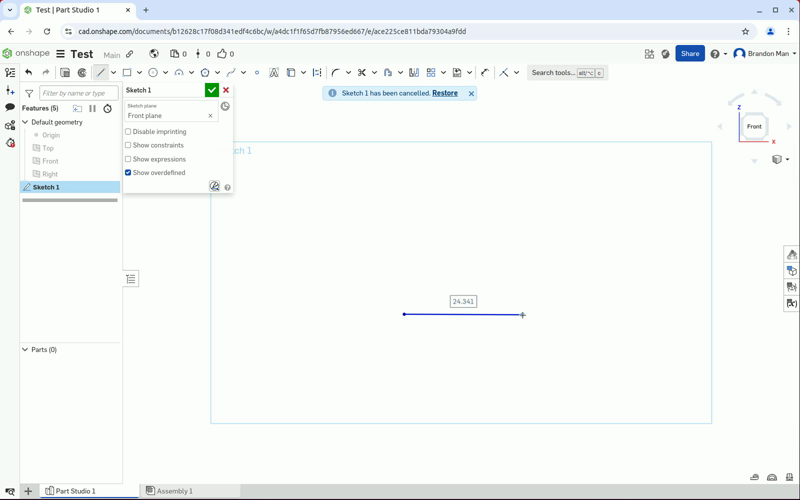
key_down(shift)
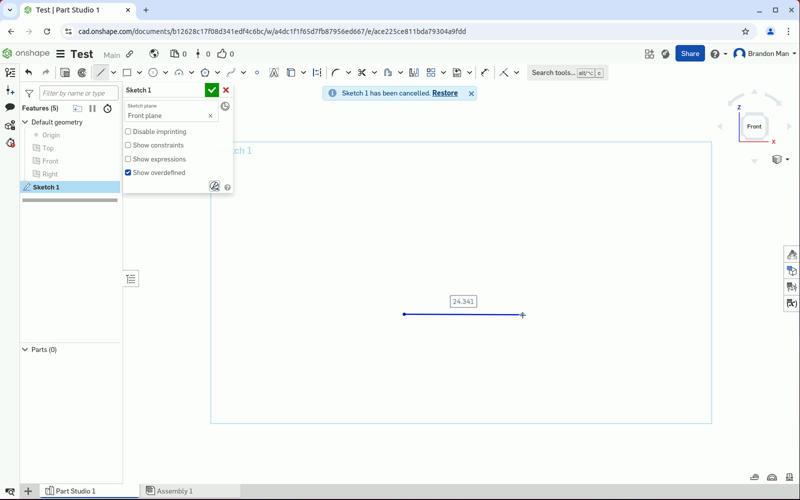
mouse_move(522, 243)
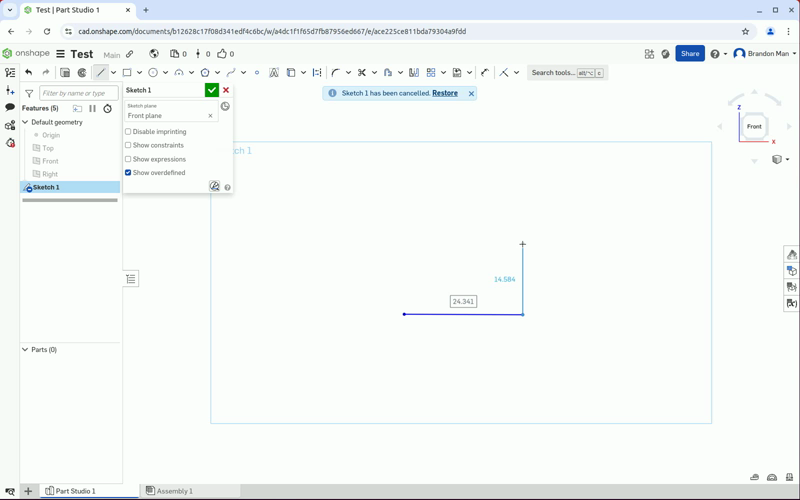
click(522, 243)
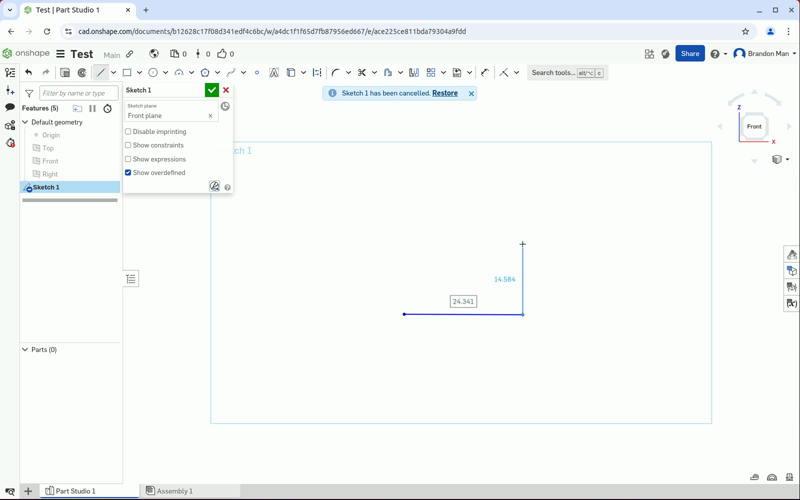
key_up(shift)
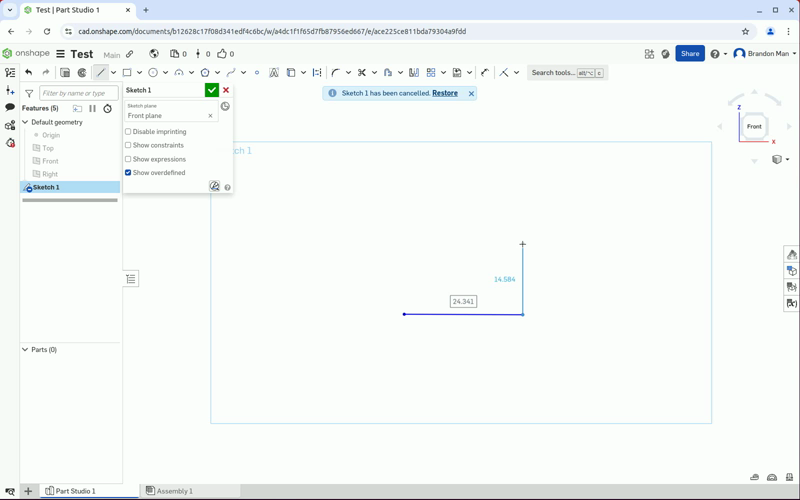
key_down(shift)
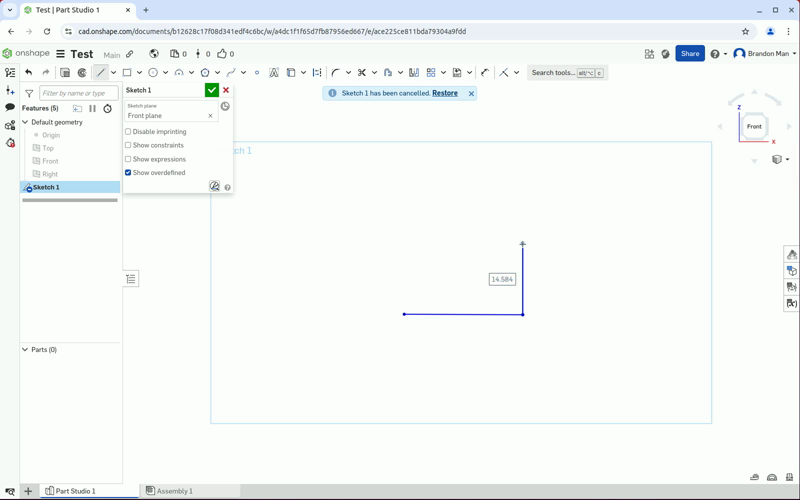
mouse_move(404, 243)
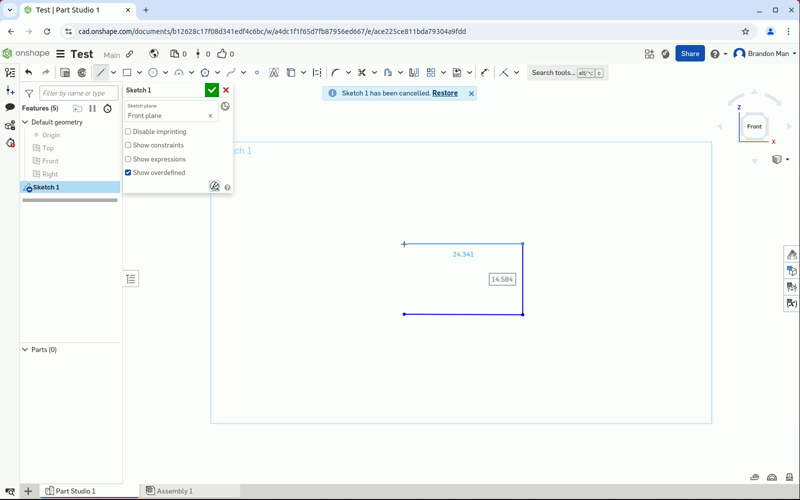
click(404, 243)
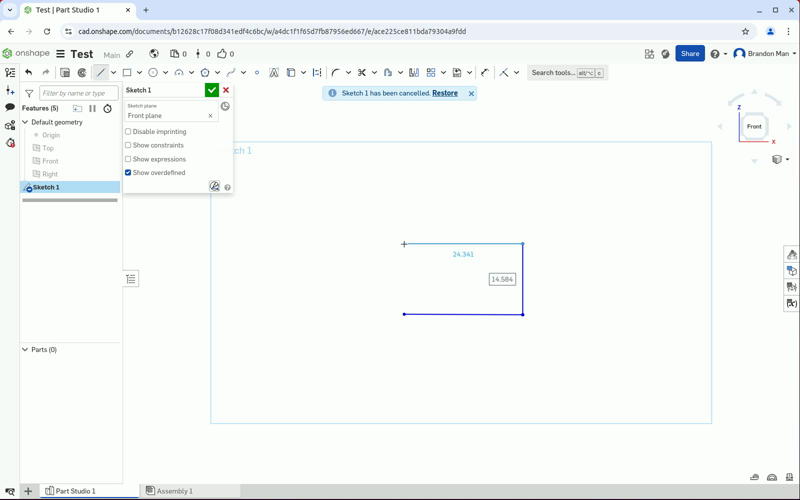
key_up(shift)
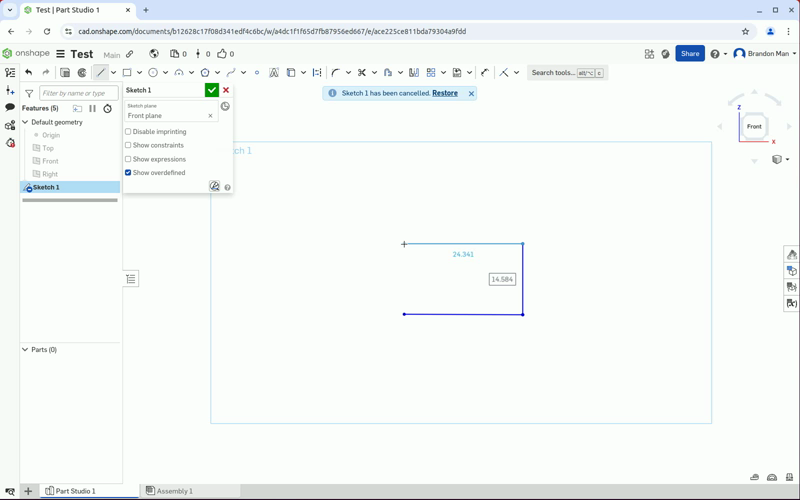
key_down(shift)
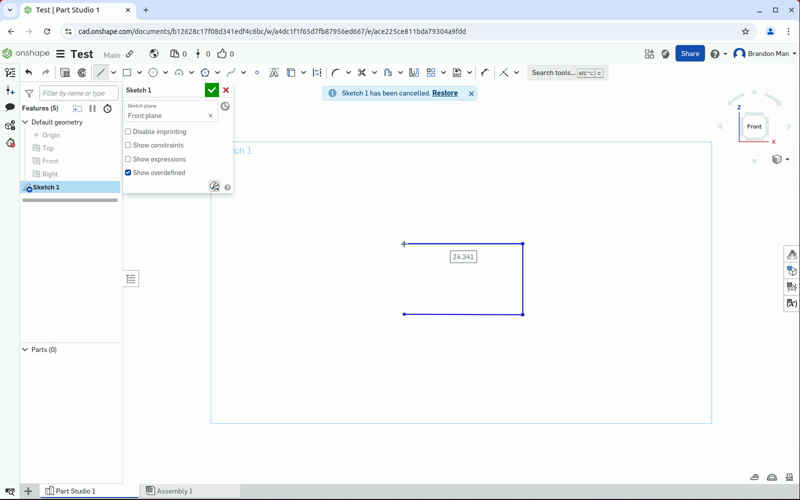
mouse_move(404, 314)
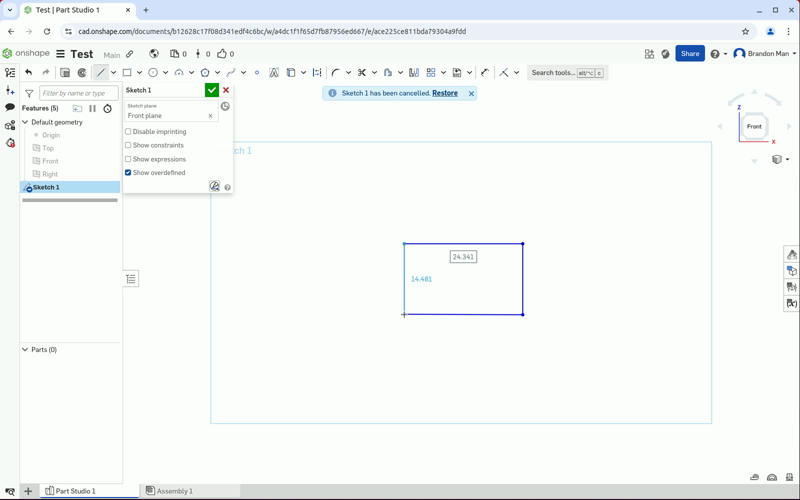
key_up(shift)
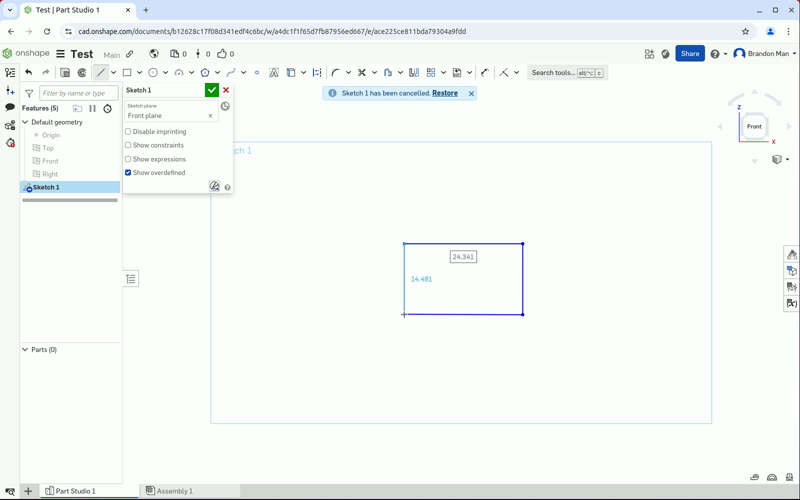
click(404, 314)
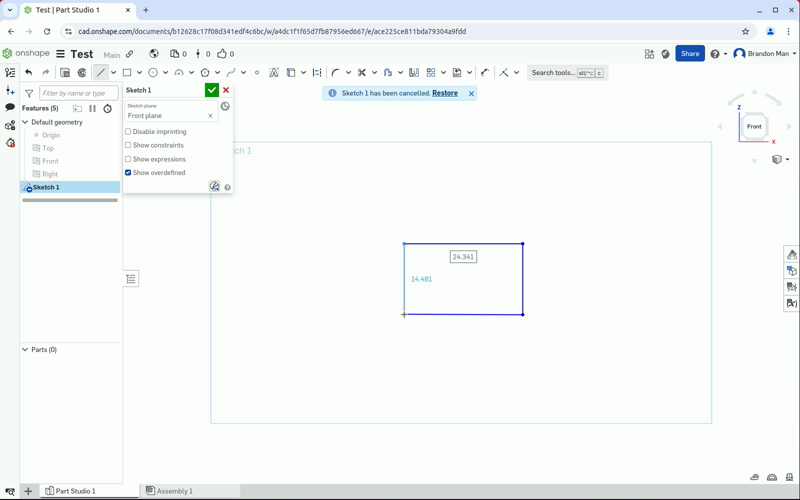
key(esc)
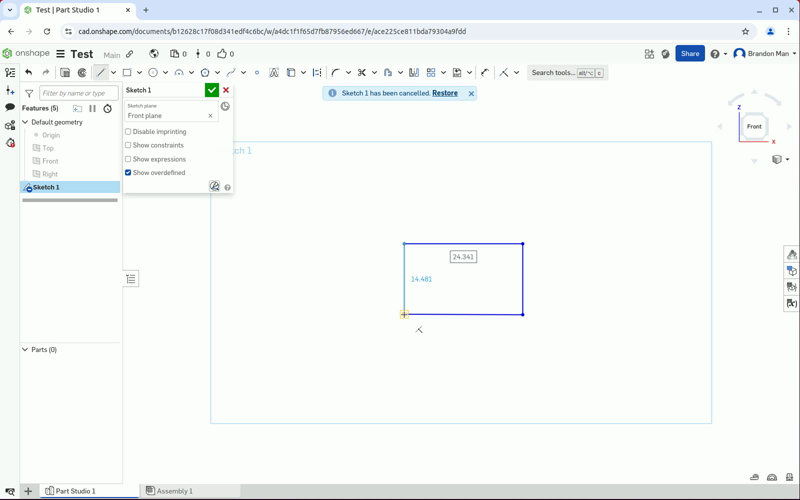
mouse_move(503, 251)
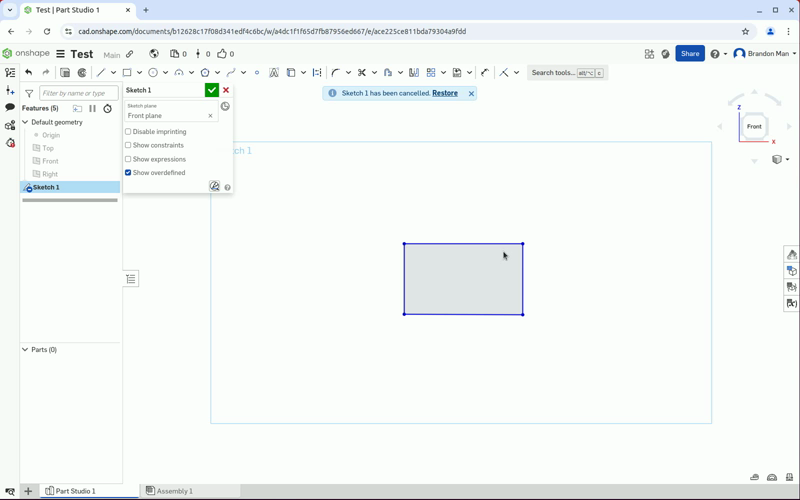
click(503, 251)
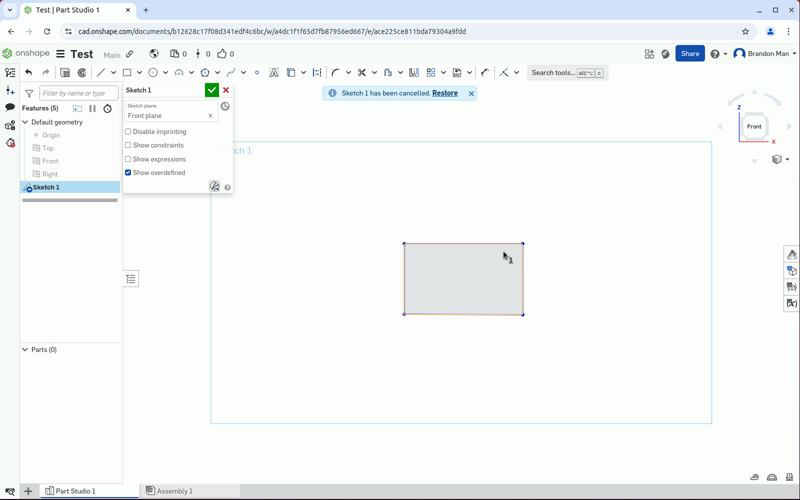
mouse_move(73, 352)
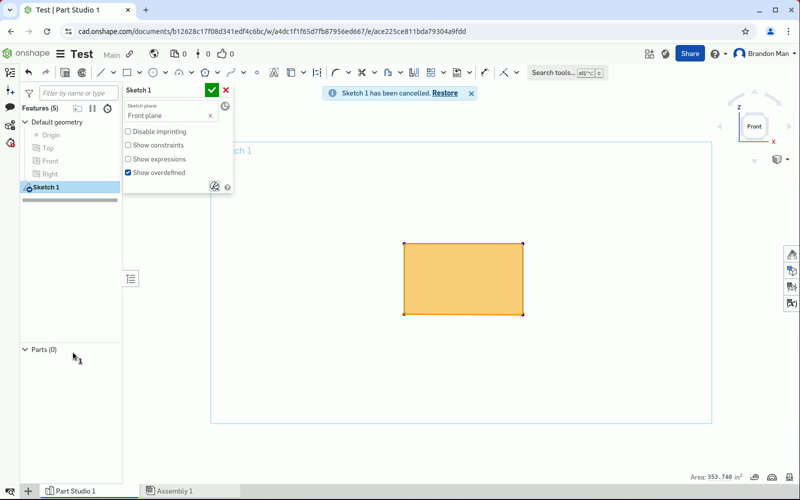
key(shift+y)
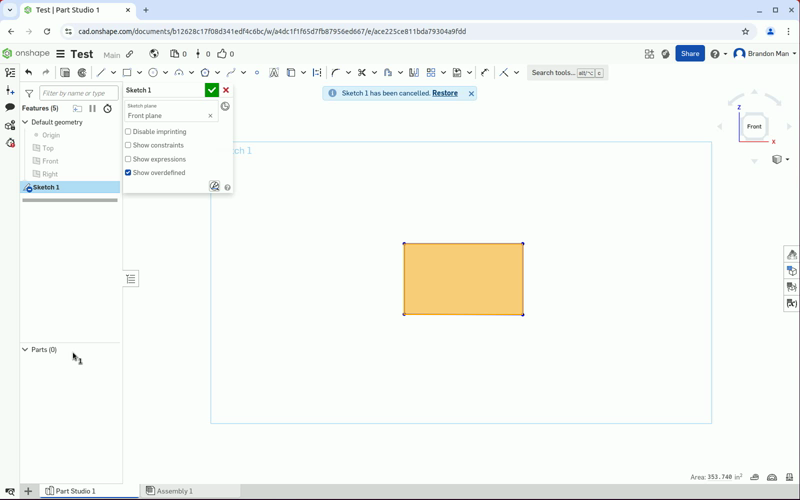
key(shift+e)
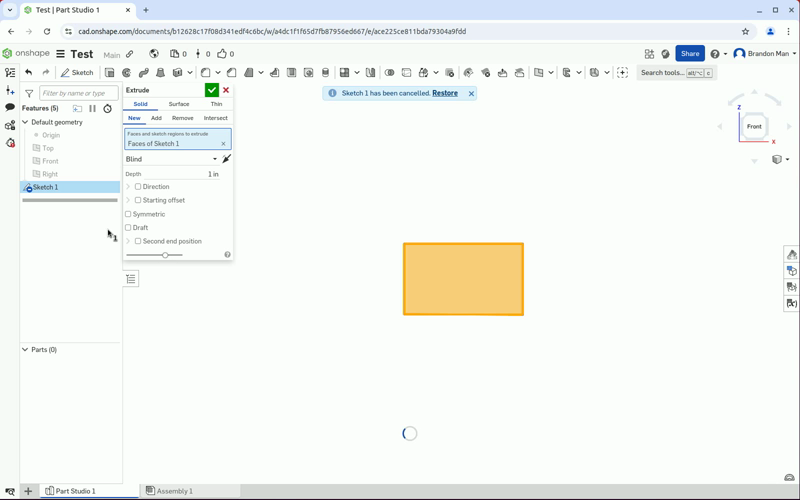
mouse_move(143, 106)
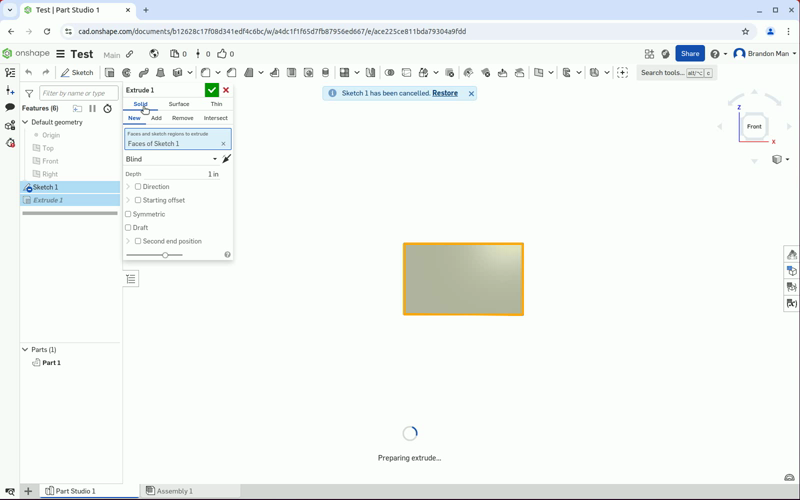
click(143, 106)
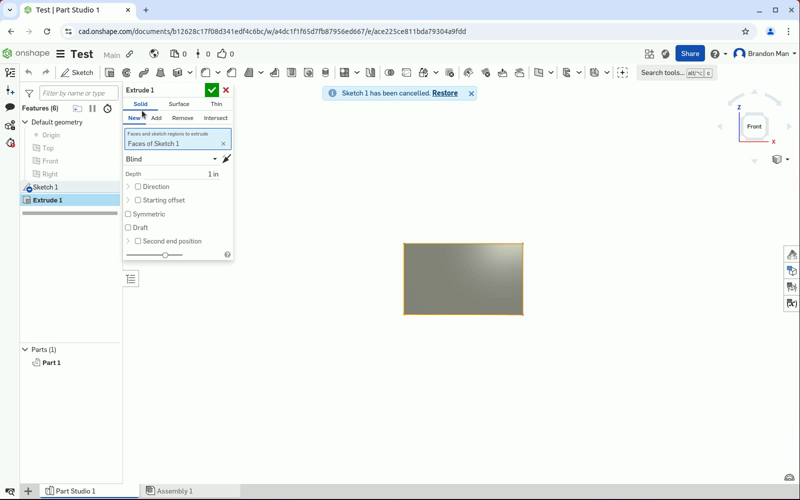
mouse_move(137, 120)
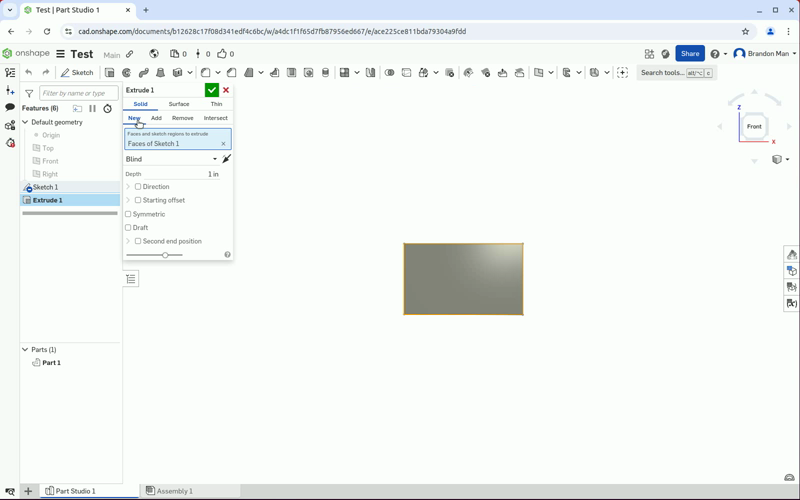
click(137, 120)
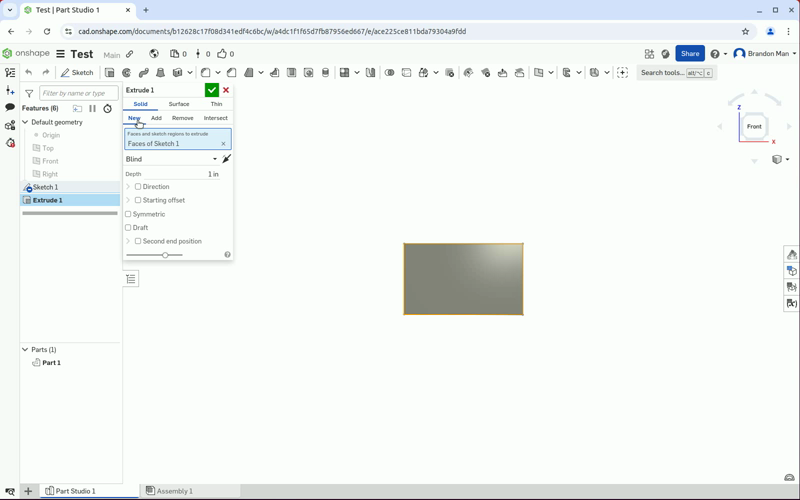
key(tab, 4)
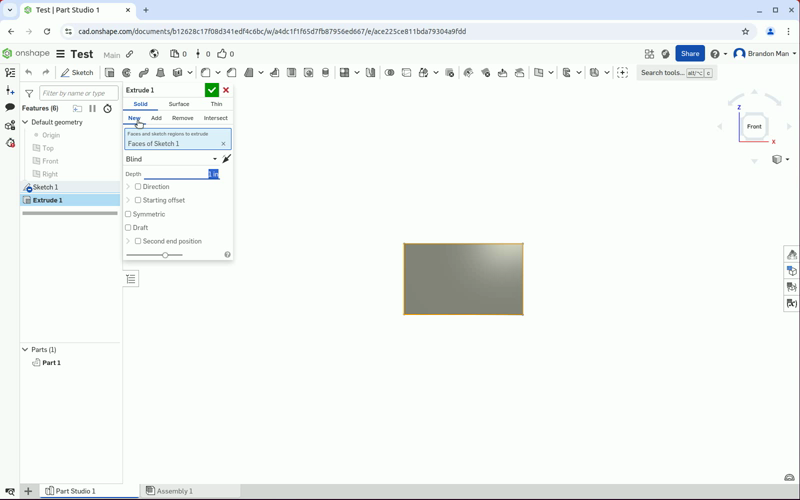
text(18.294)
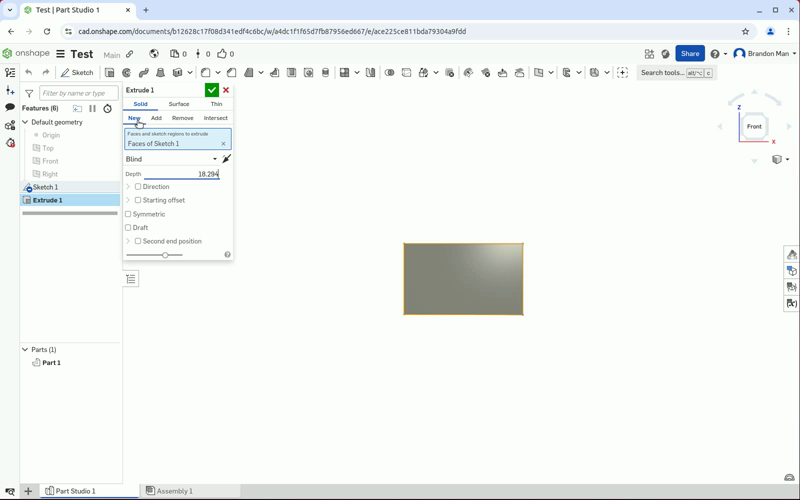
key(enter)
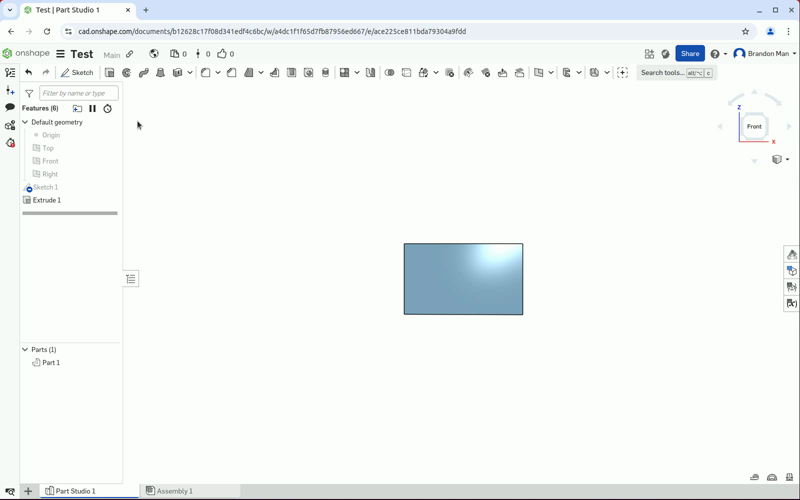
key(shift+h)
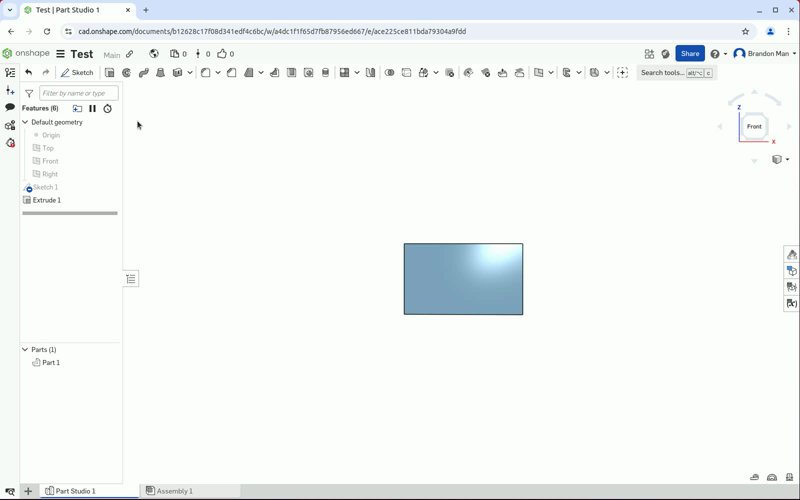
key(shift+h)
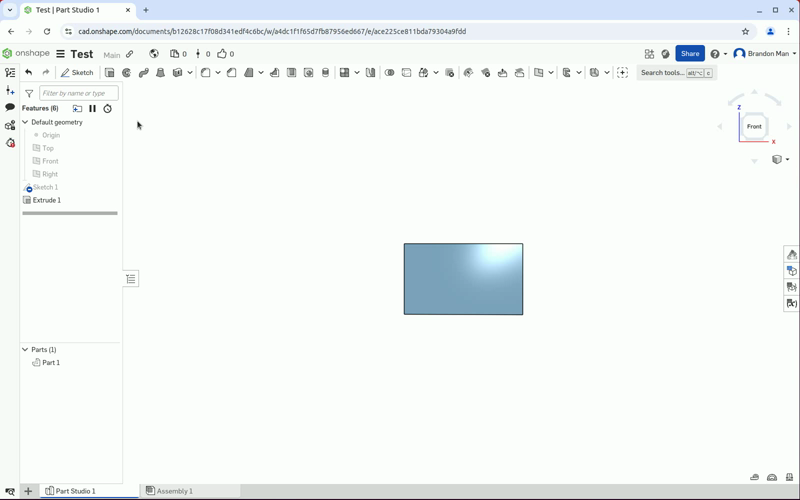
mouse_move(73, 189)
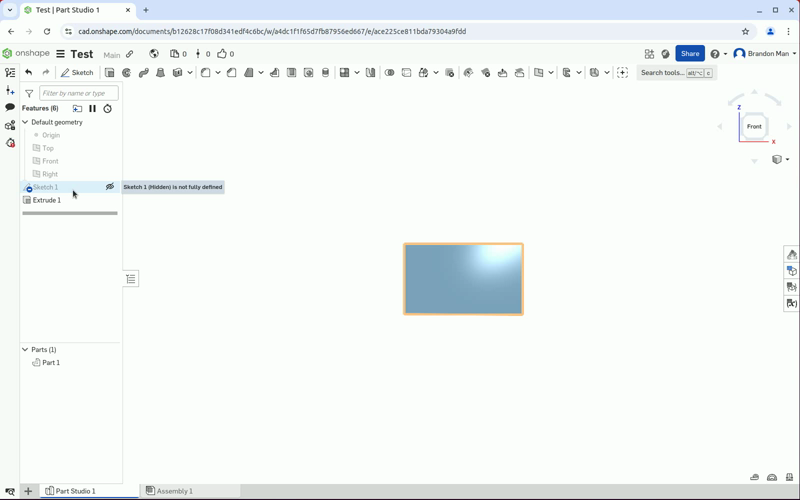
click(73, 189)
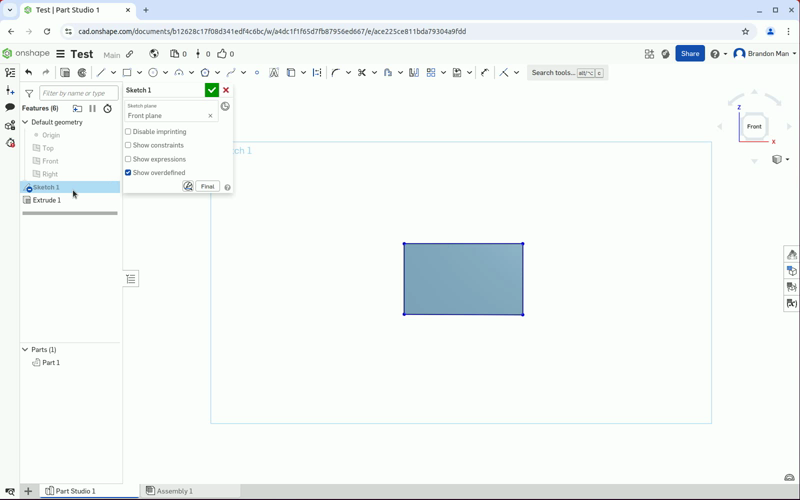
mouse_move(229, 92)
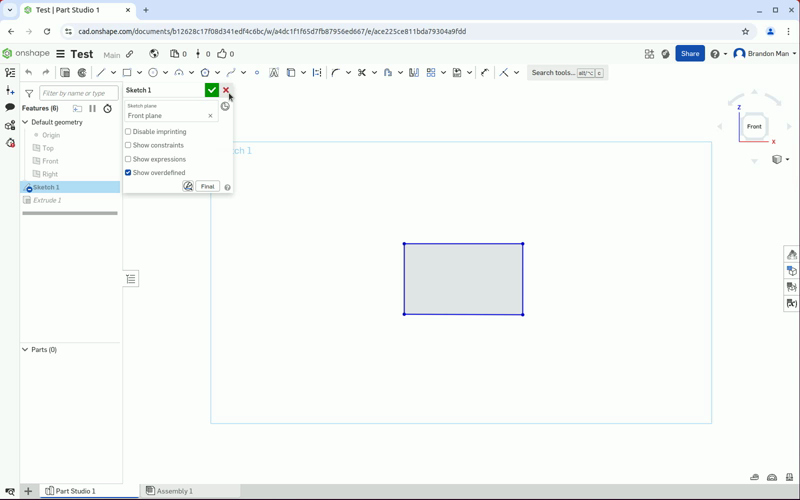
click(229, 92)
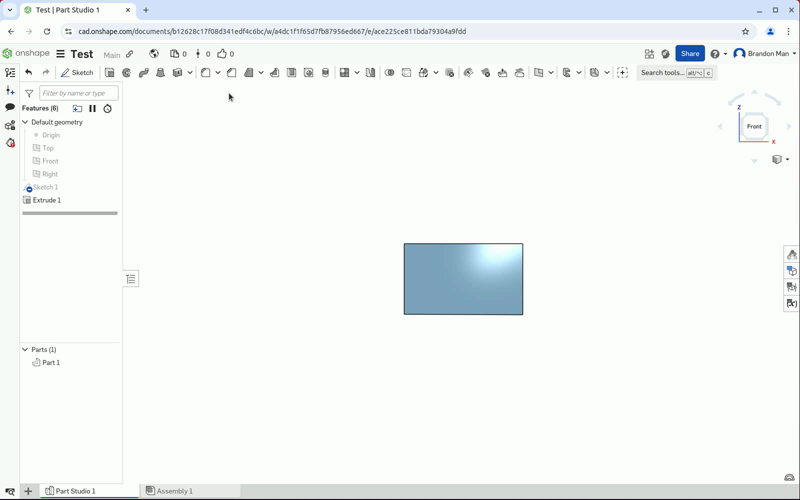
mouse_move(541, 75)
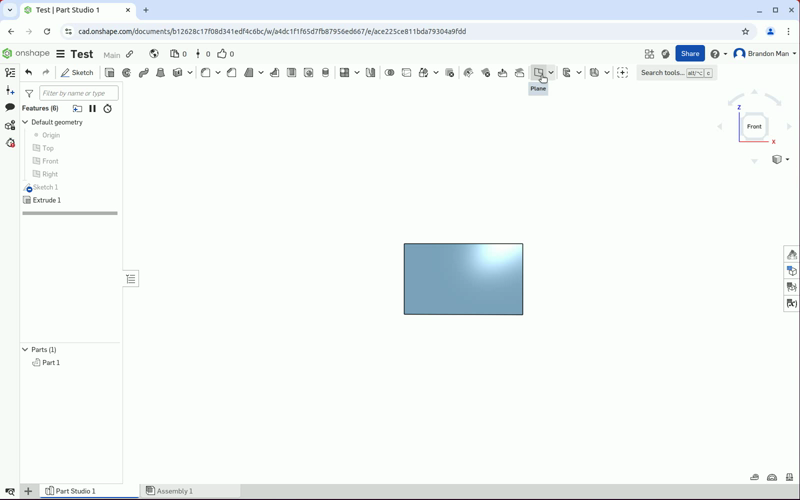
click(541, 75)
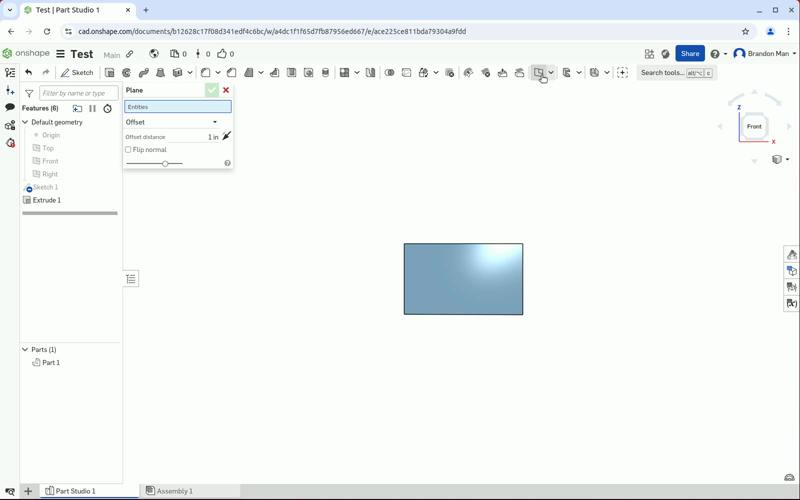
mouse_move(73, 163)
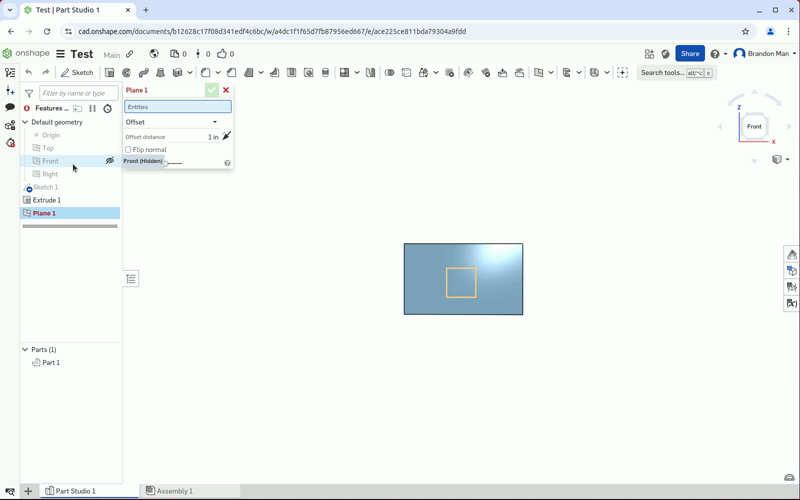
click(73, 163)
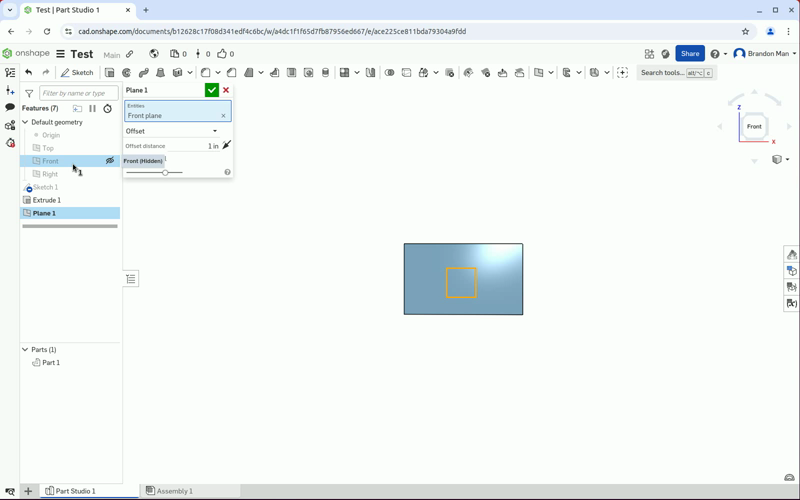
key(tab, 2)
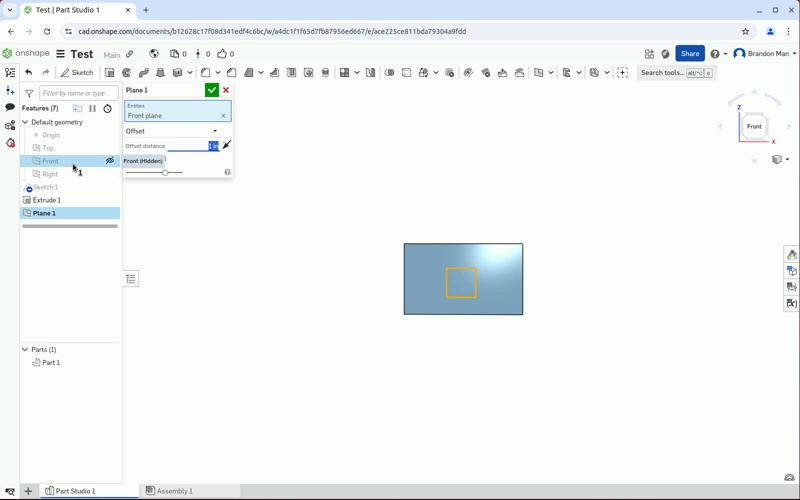
text(18.302)
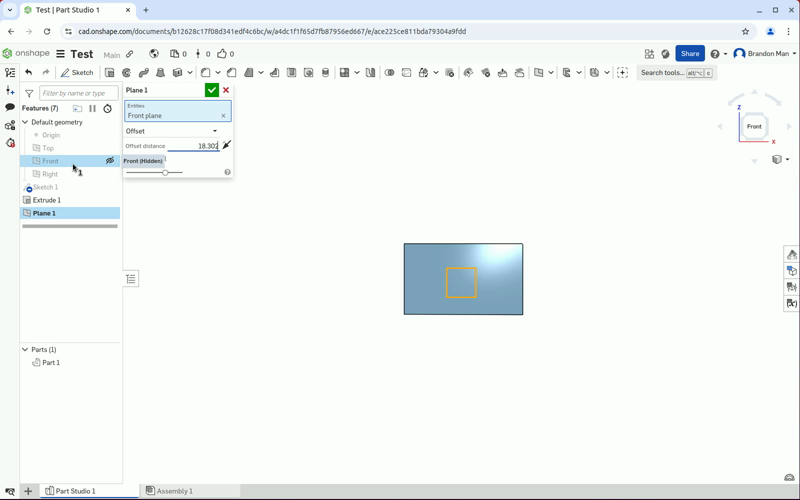
key(enter, 2)
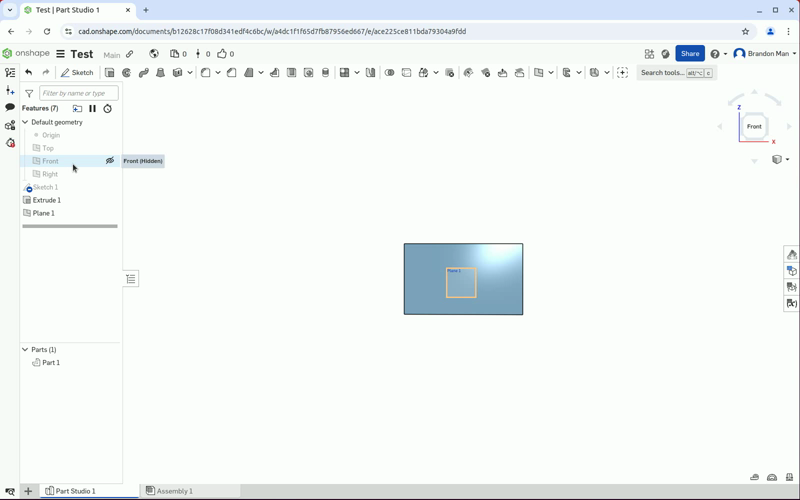
key(shift+s)
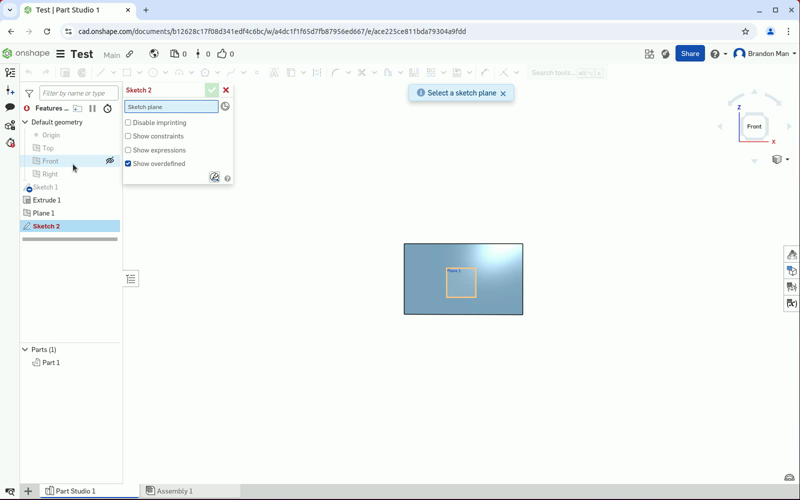
mouse_move(73, 215)
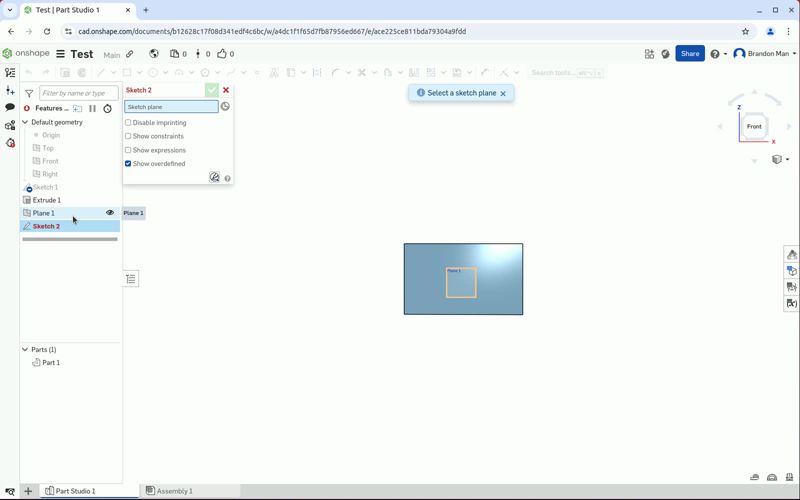
click(73, 215)
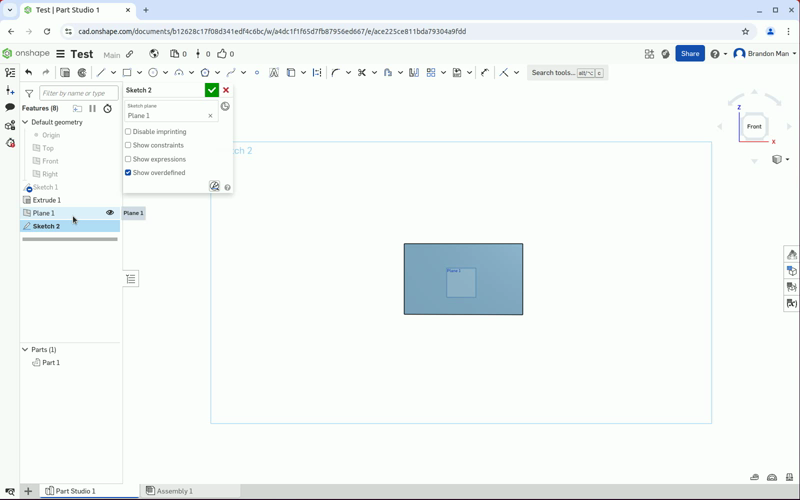
mouse_move(73, 352)
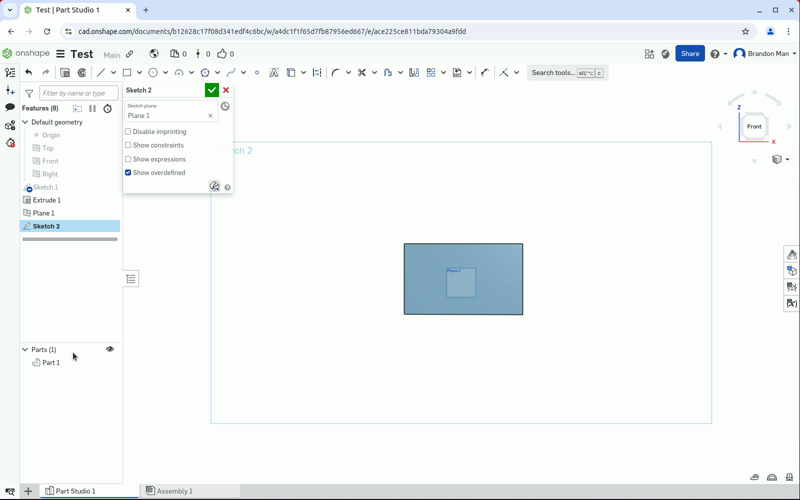
key(y)
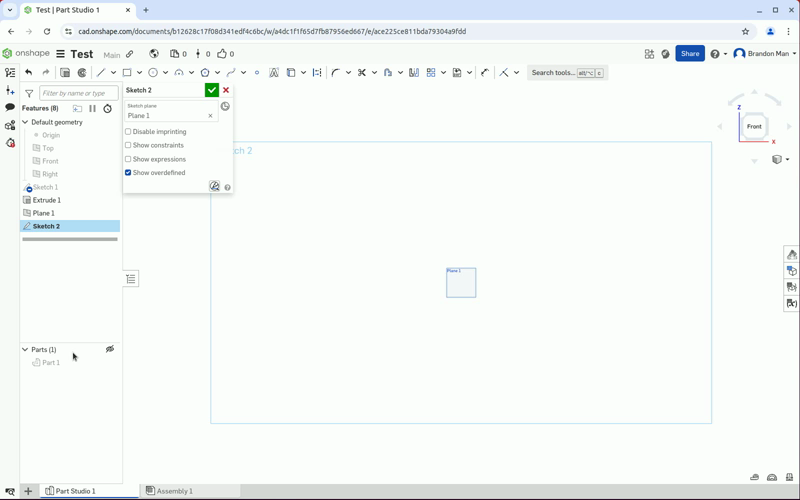
key(a)
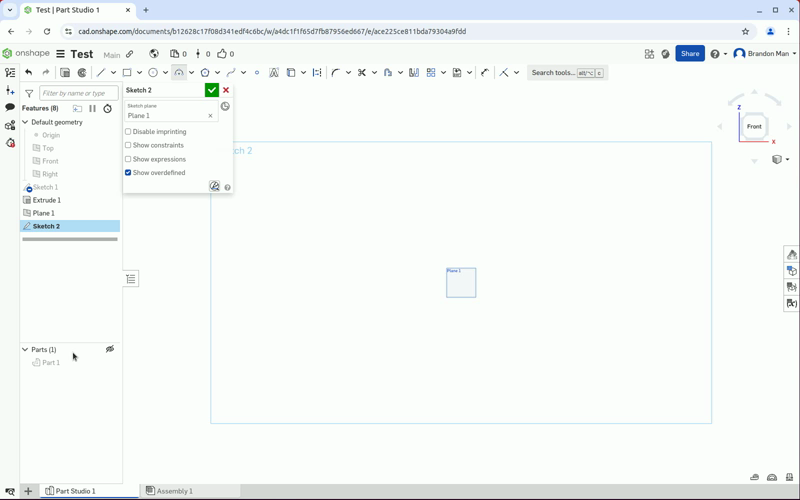
key_down(shift)
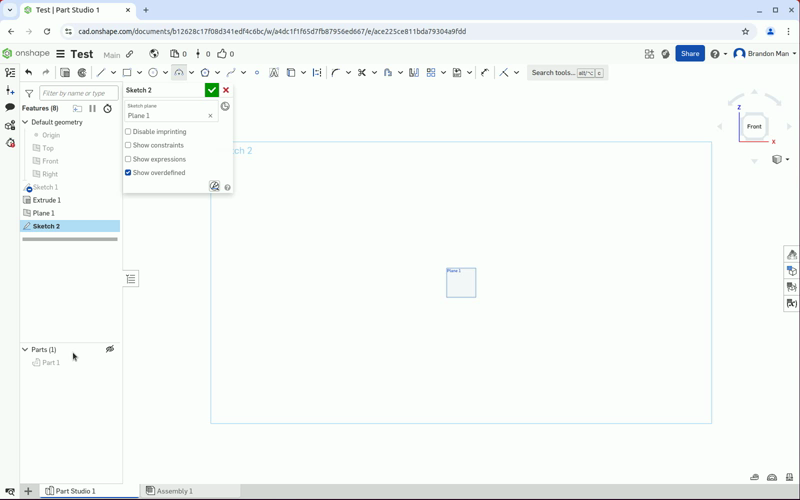
mouse_move(440, 243)
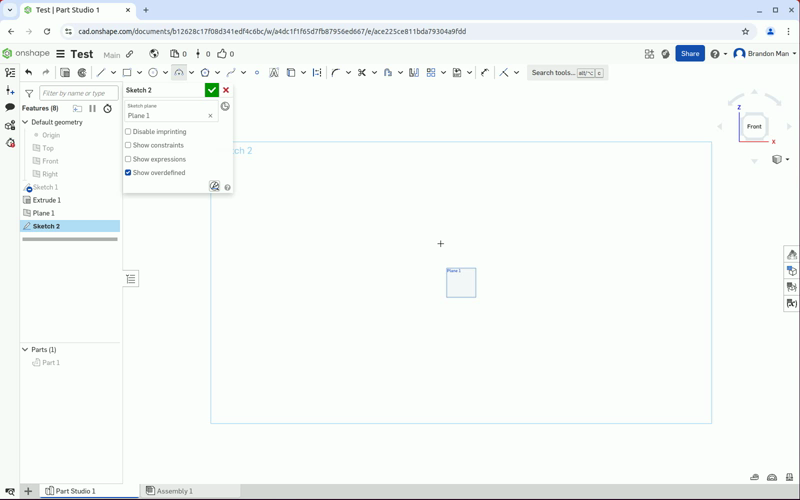
click(440, 243)
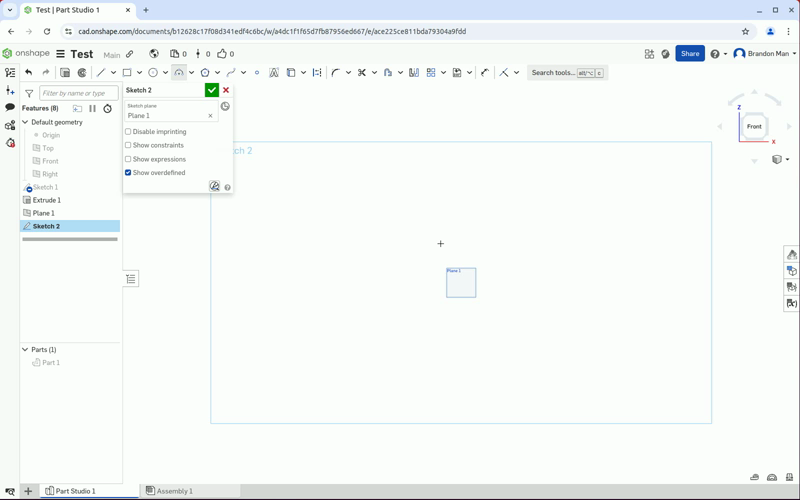
key_up(shift)
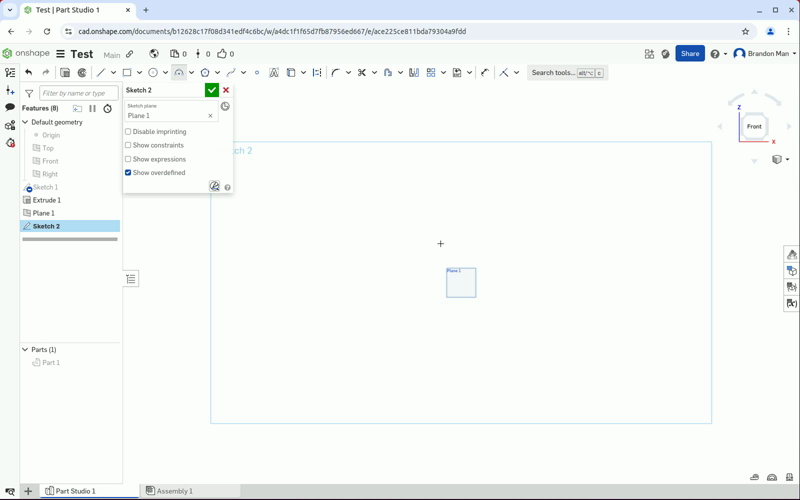
key_down(shift)
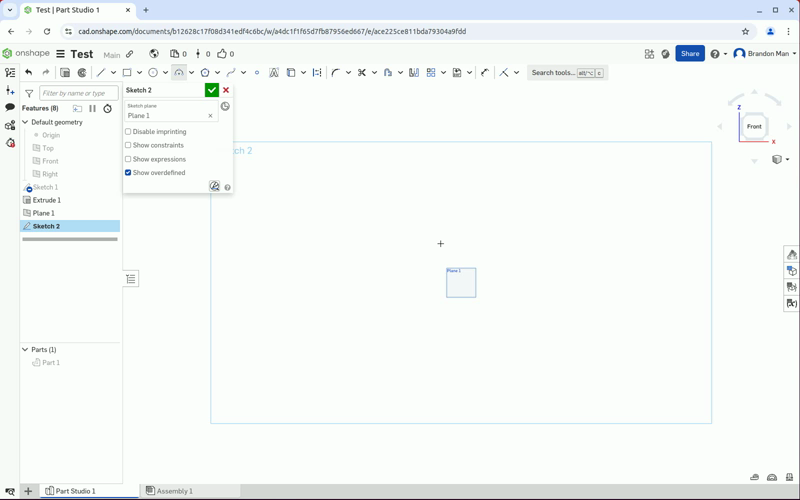
mouse_move(486, 243)
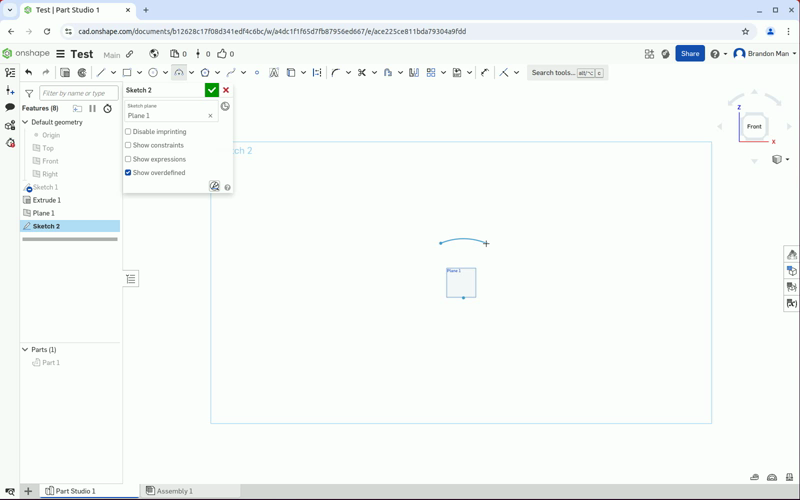
click(486, 243)
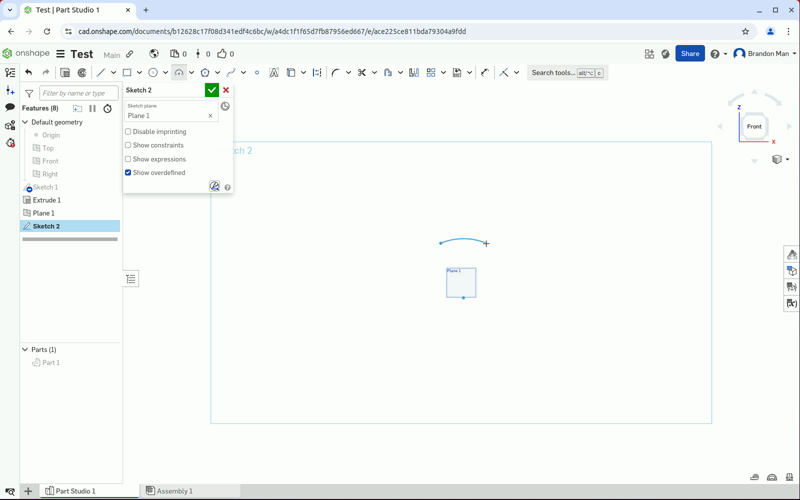
mouse_move(463, 265)
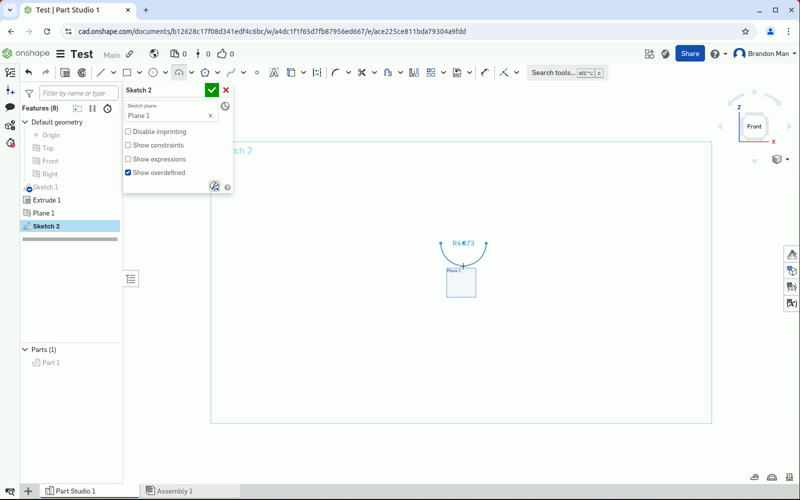
click(463, 265)
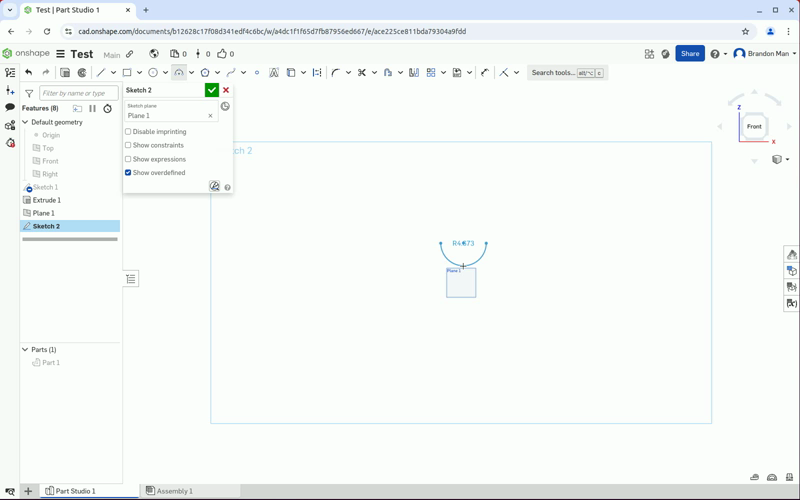
key_up(shift)
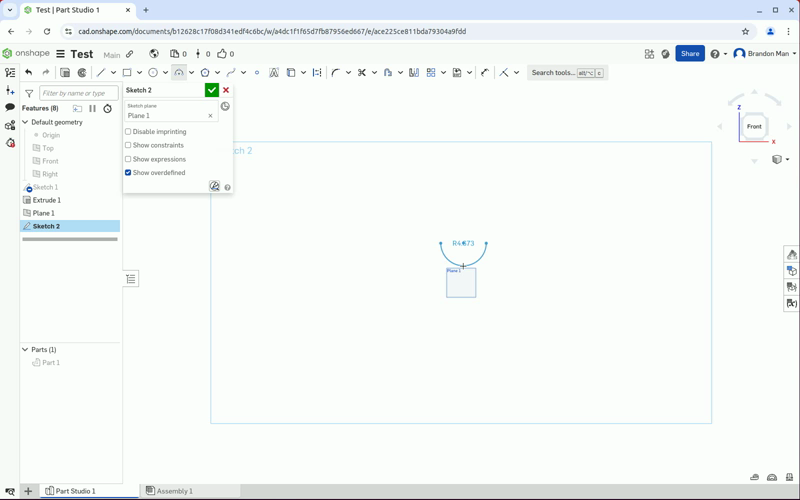
key(esc)
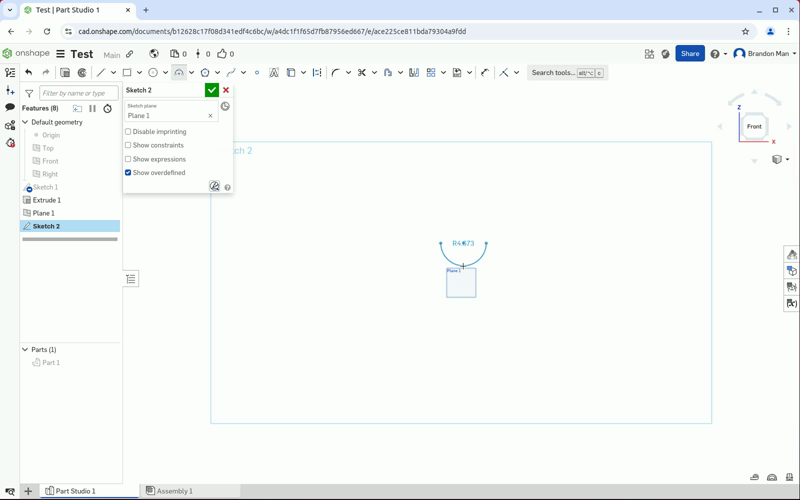
key(l)
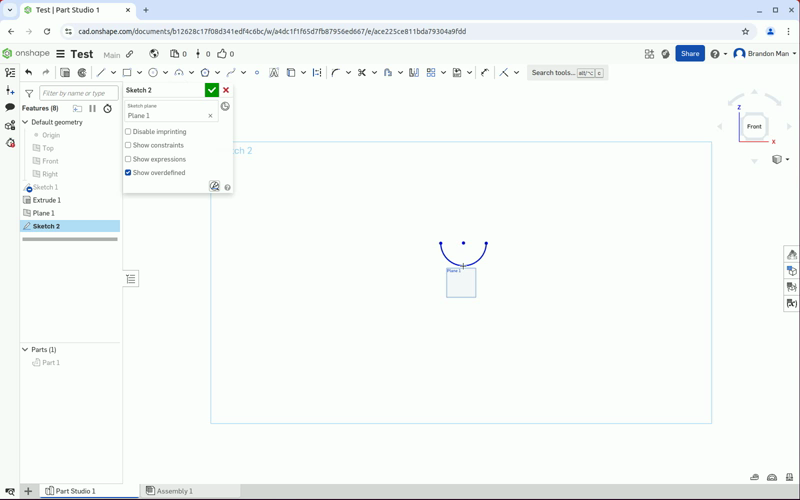
mouse_move(486, 243)
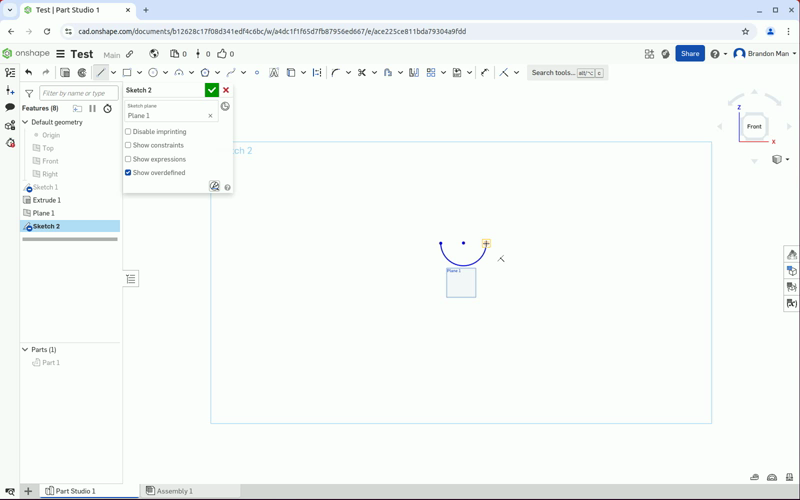
click(486, 243)
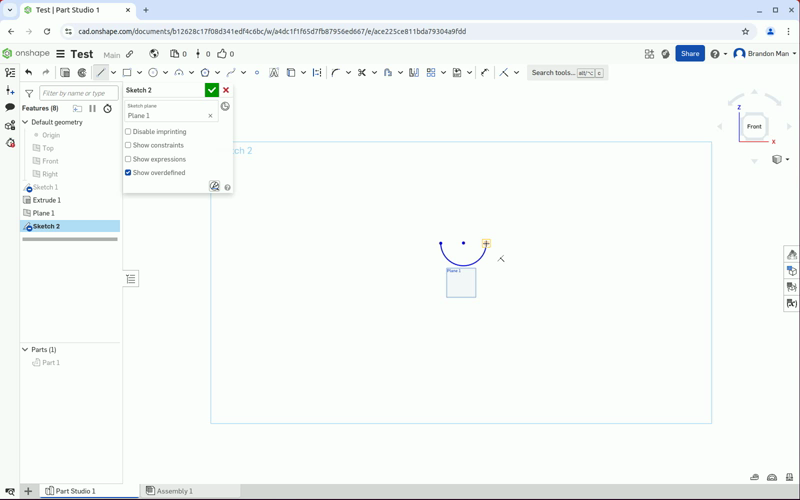
key_down(shift)
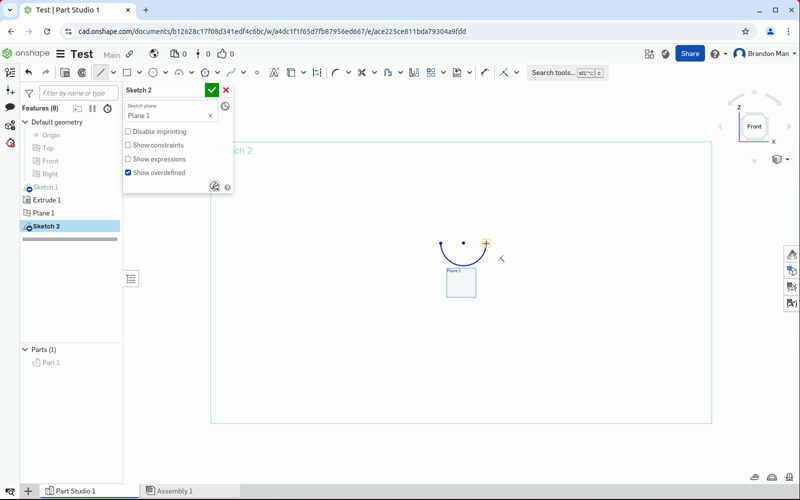
mouse_move(516, 243)
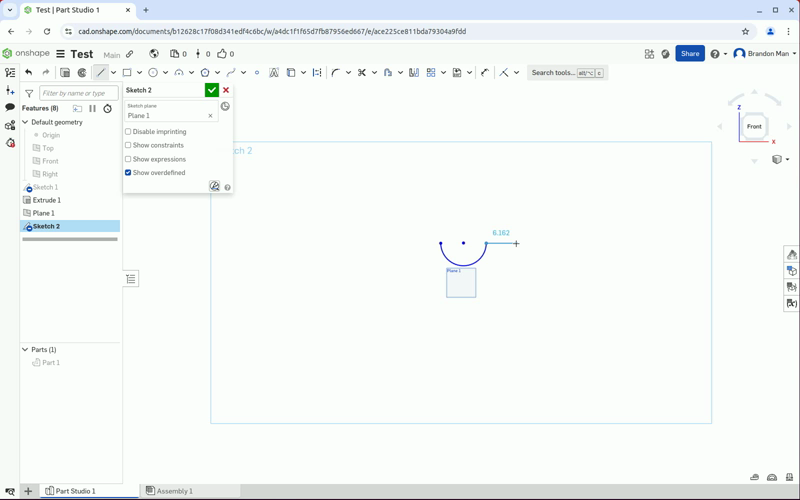
mouse_move(481, 243)
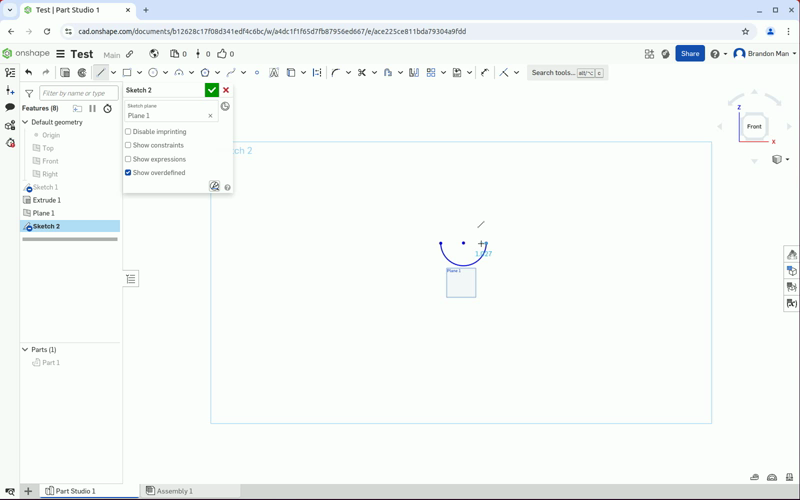
scroll(6)
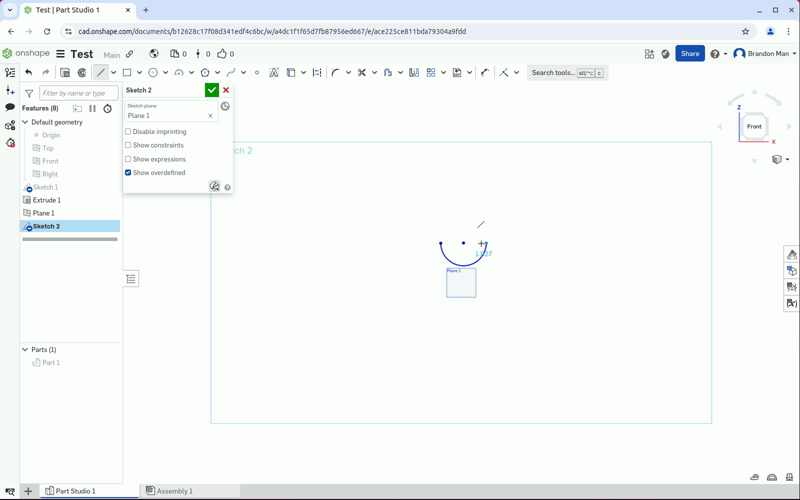
scroll(6)
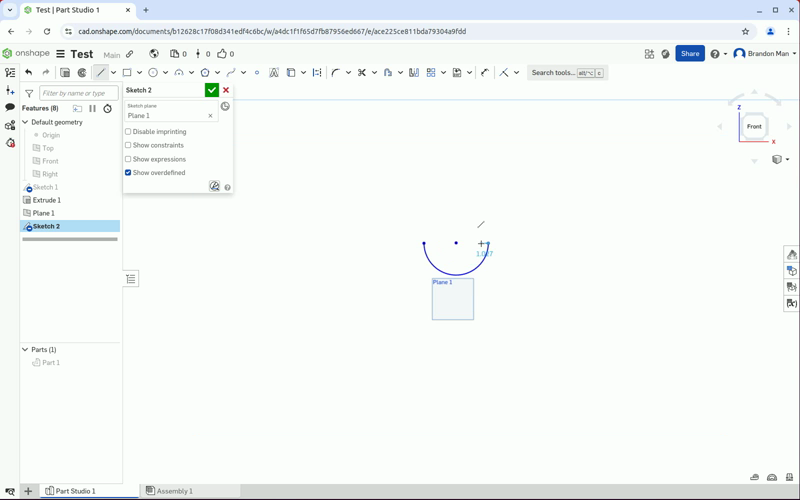
scroll(6)
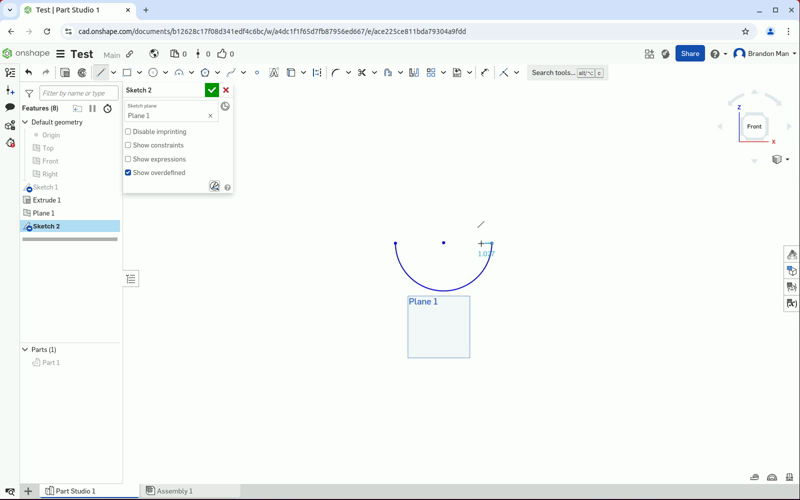
scroll(6)
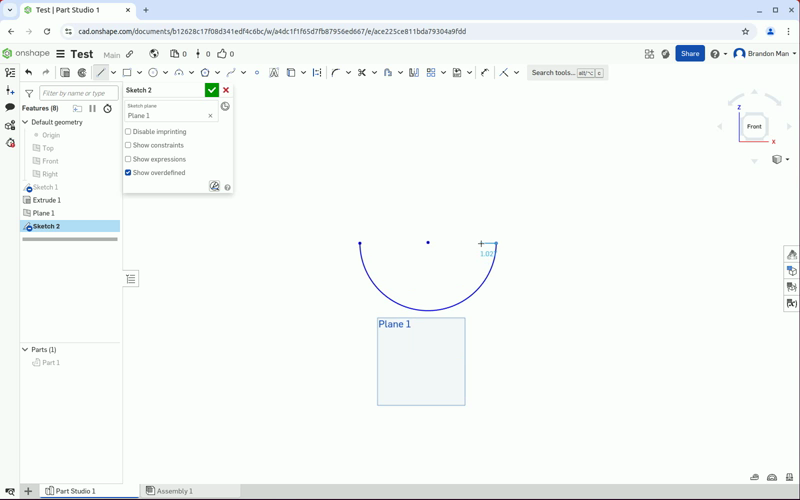
scroll(6)
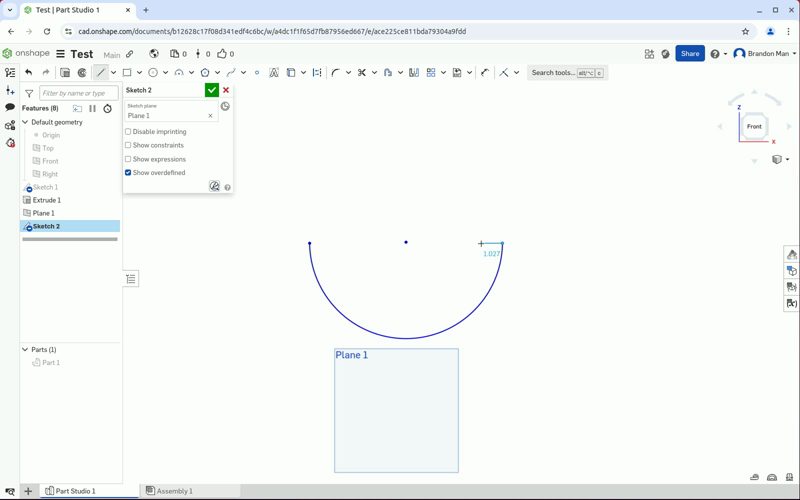
scroll(6)
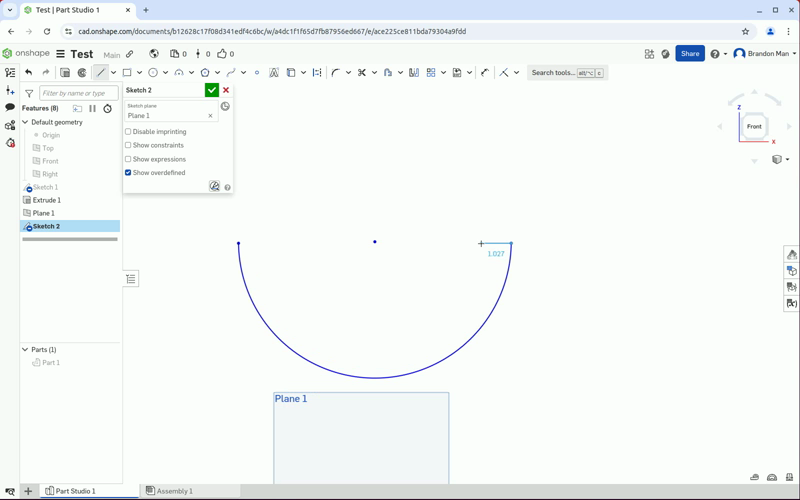
scroll(6)
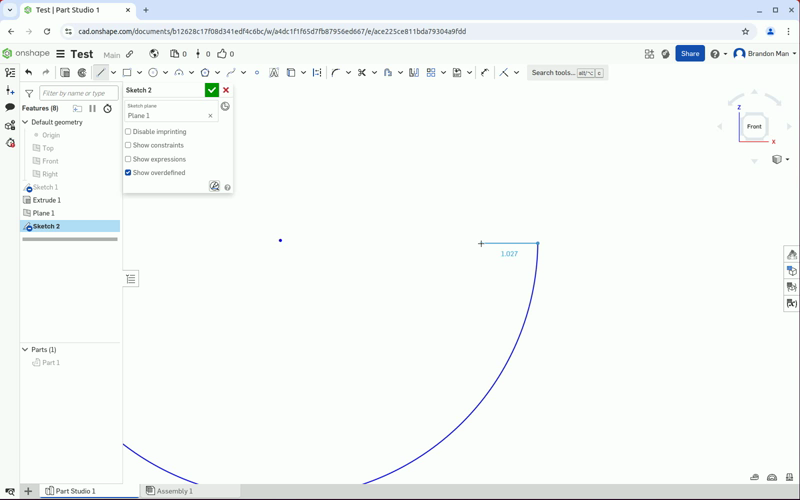
click(481, 243)
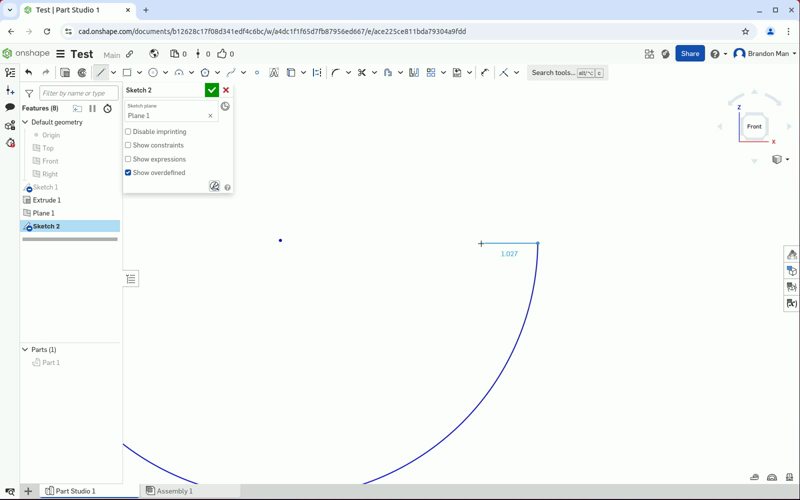
scroll(-6)
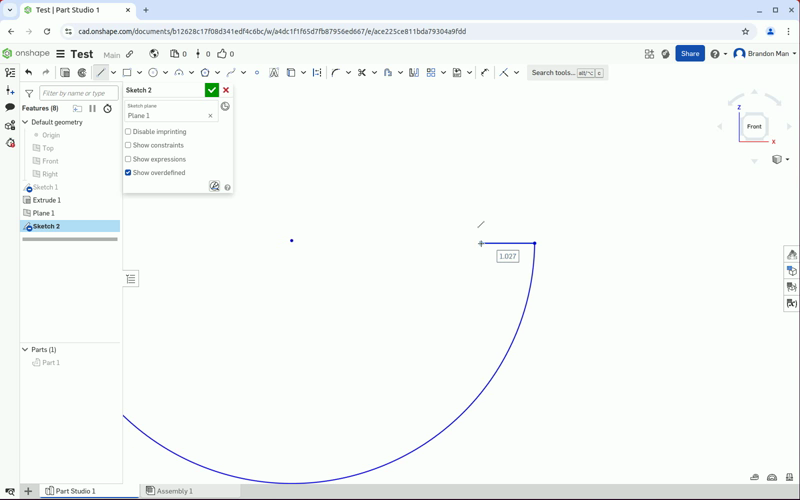
scroll(-6)
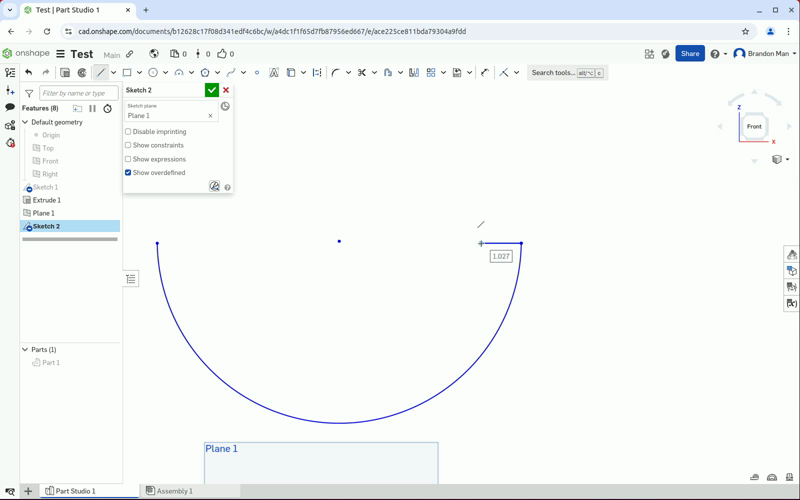
scroll(-6)
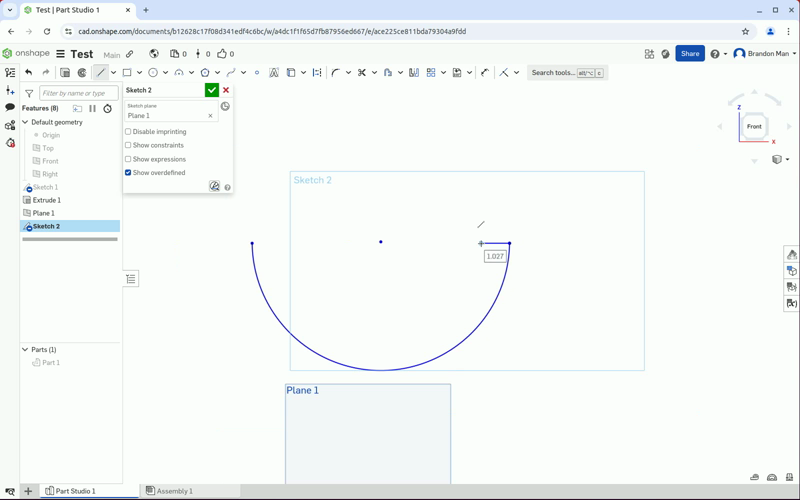
scroll(-6)
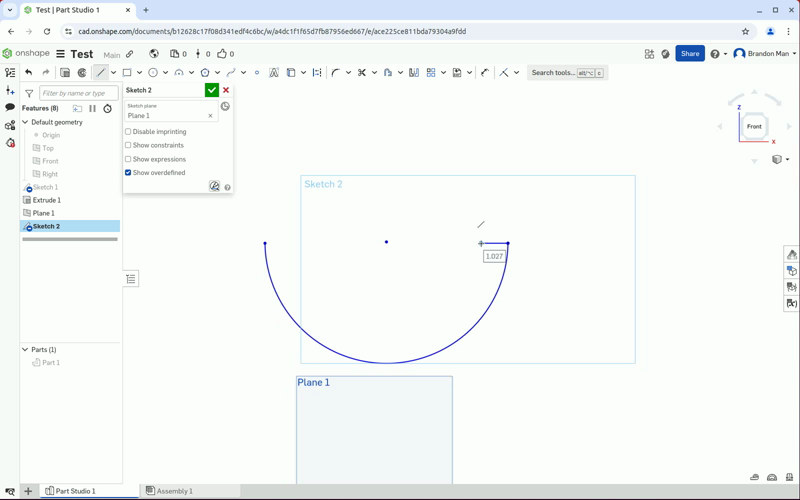
scroll(-6)
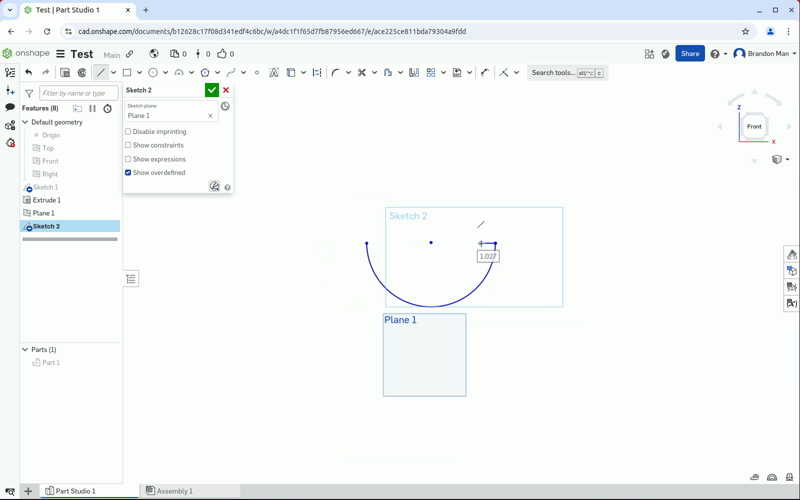
scroll(-6)
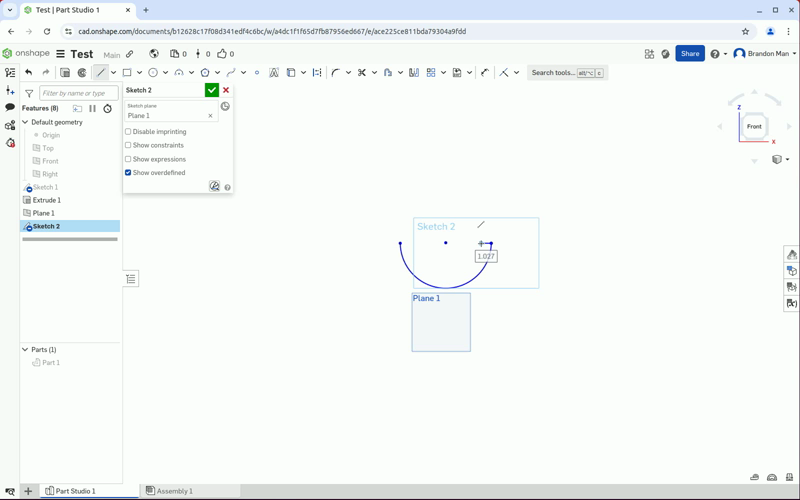
scroll(-6)
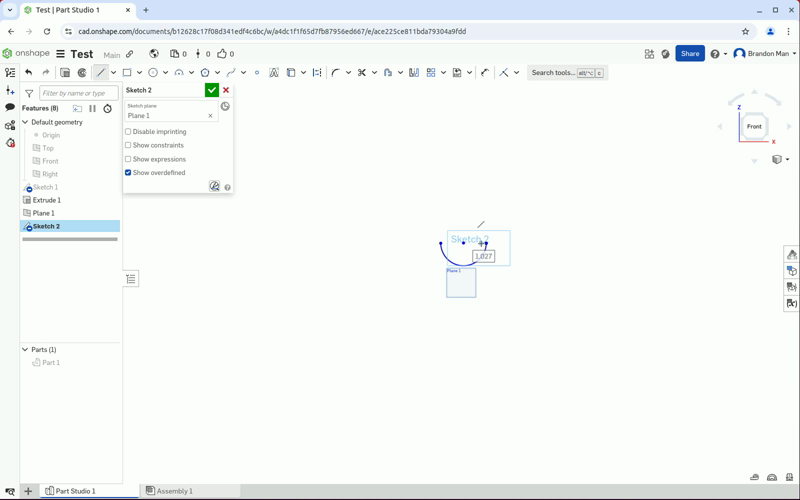
key_up(shift)
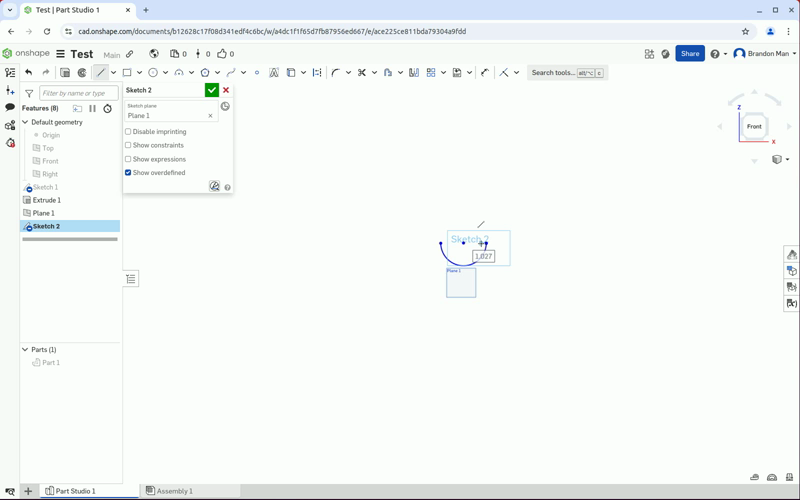
key(esc)
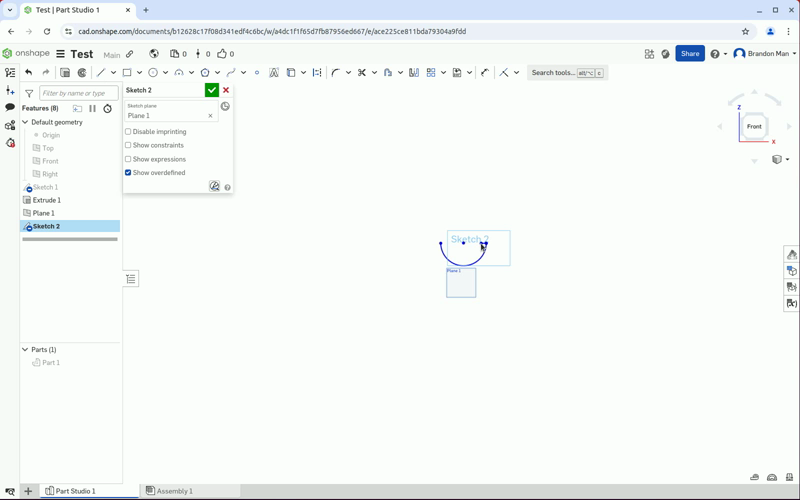
key(a)
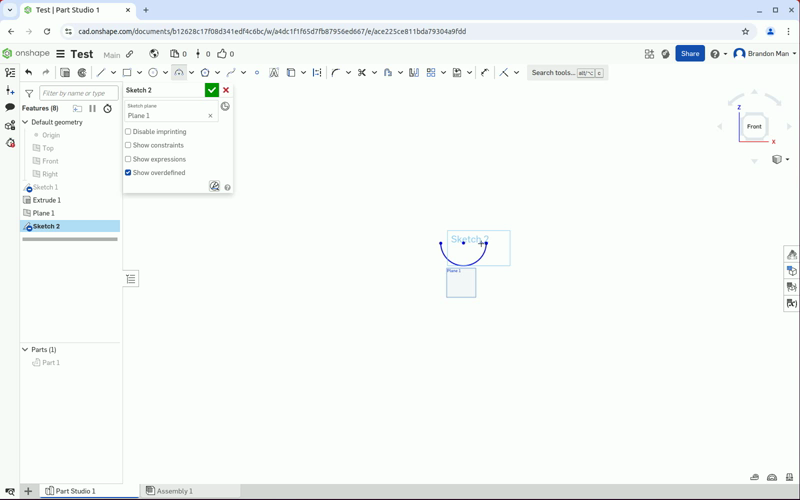
mouse_move(481, 243)
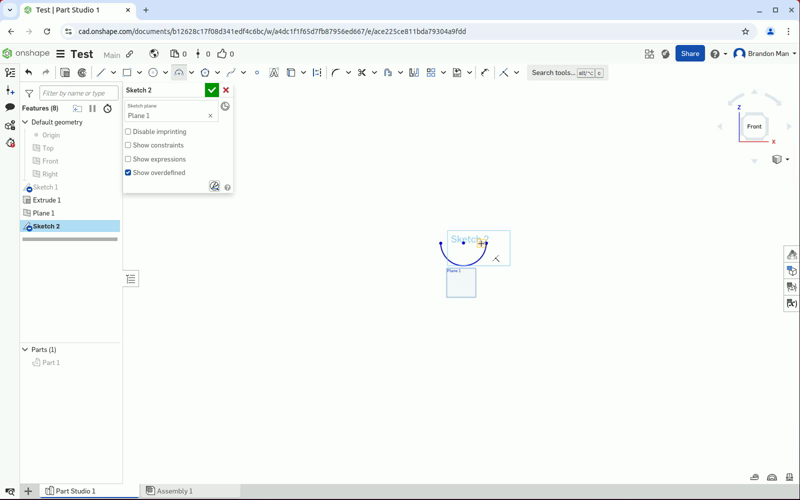
click(481, 243)
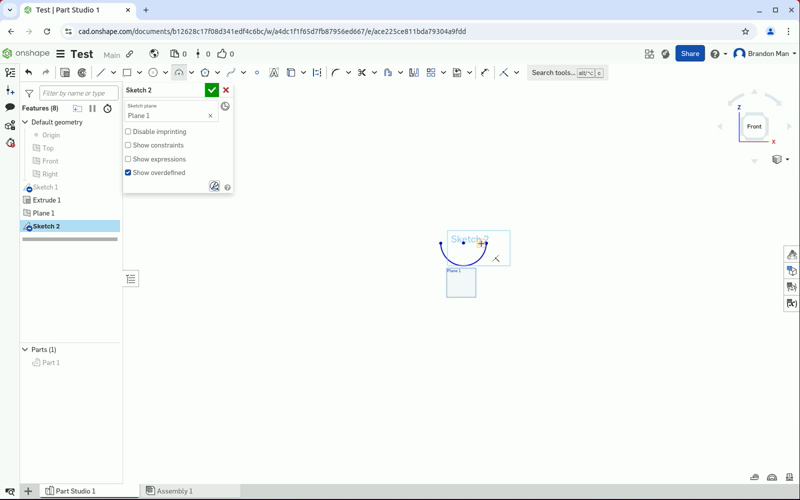
key_down(shift)
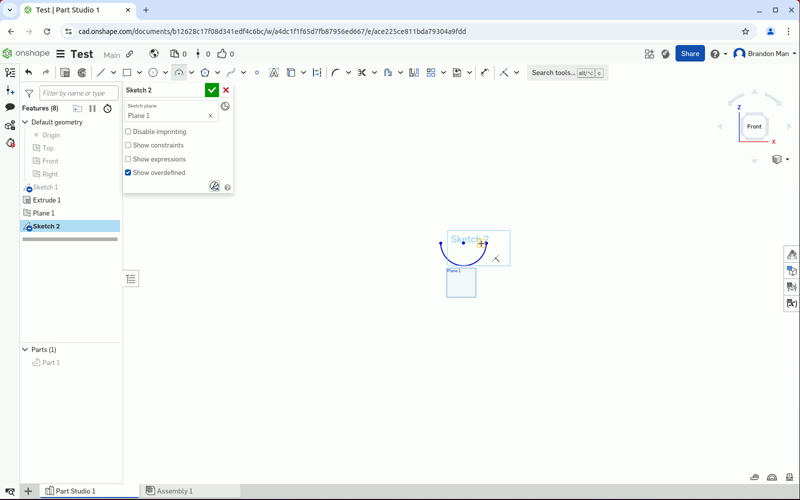
mouse_move(445, 243)
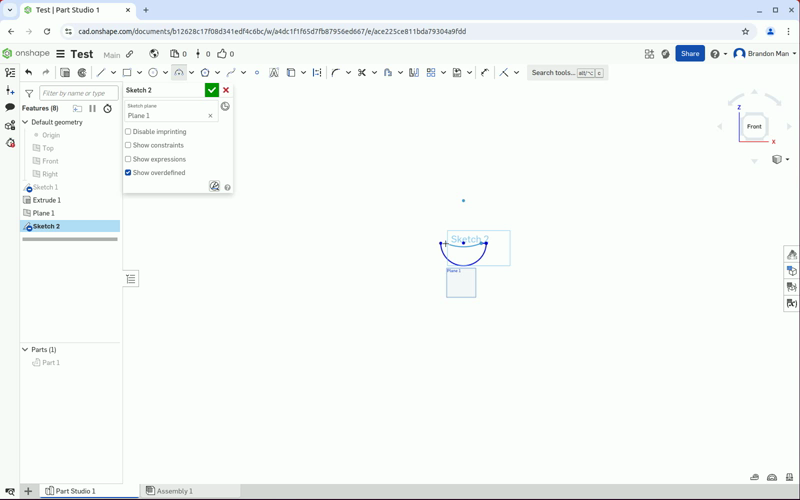
click(445, 243)
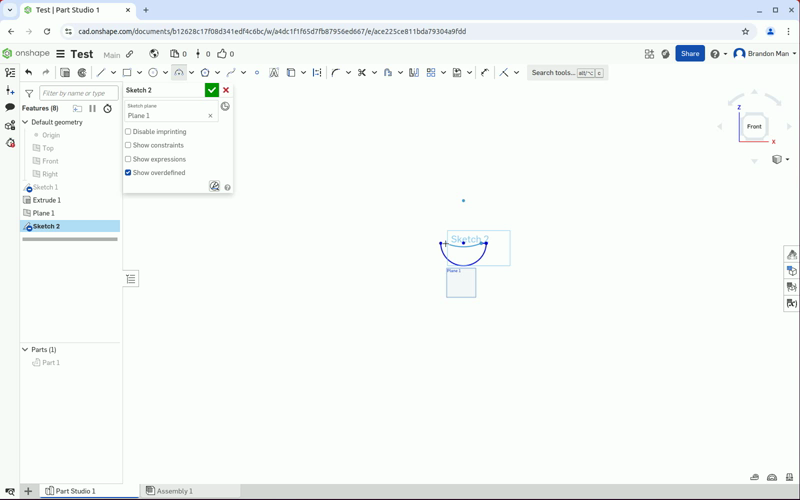
mouse_move(463, 261)
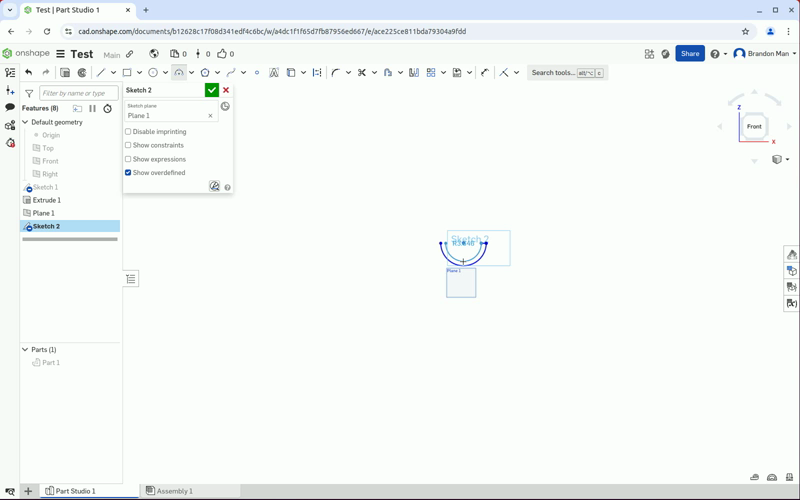
click(463, 261)
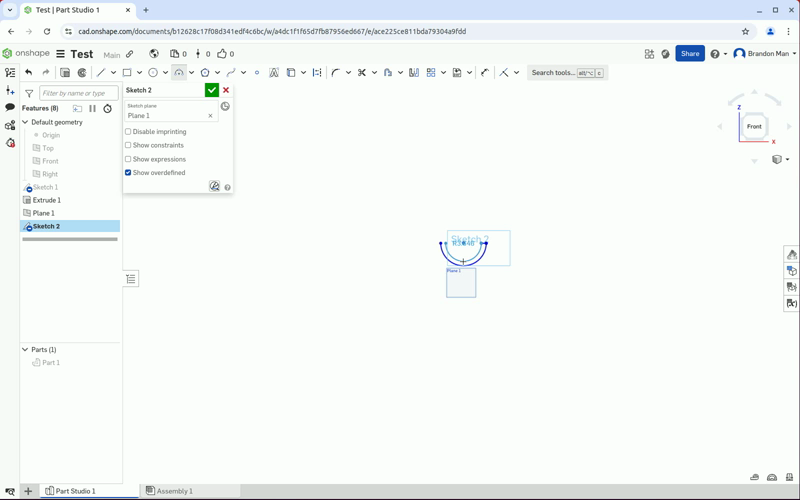
key_up(shift)
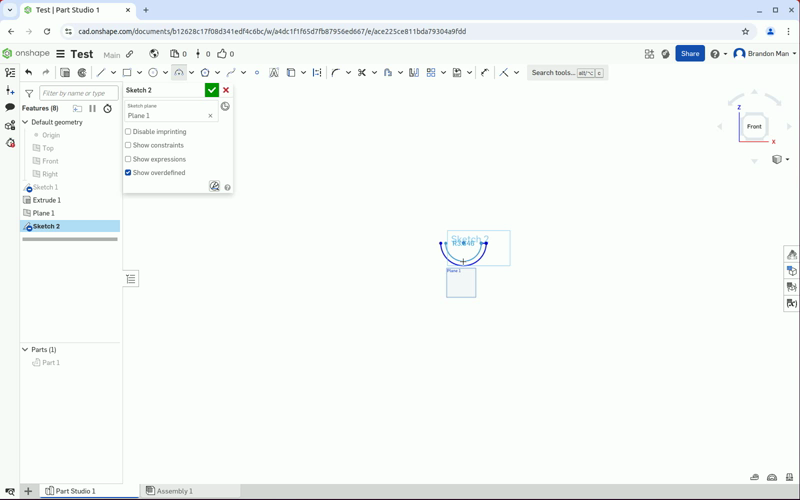
key(esc)
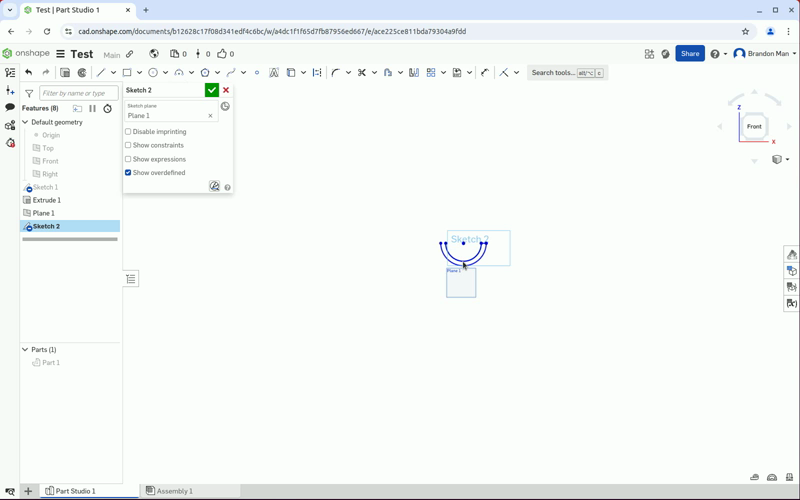
key(l)
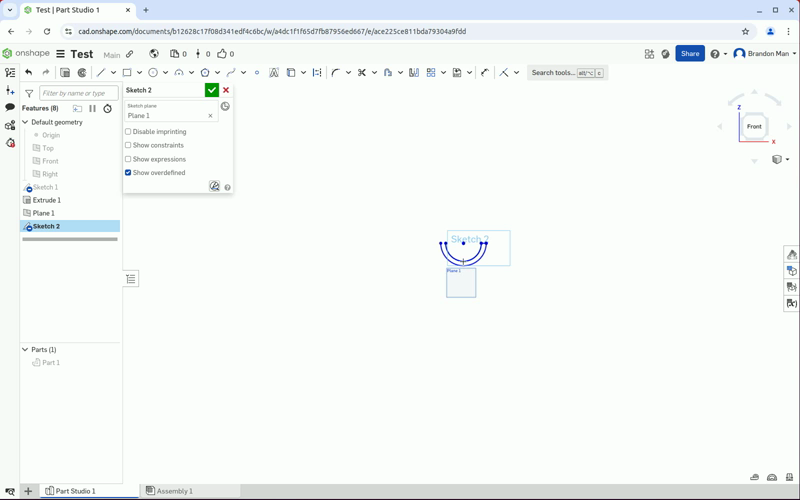
mouse_move(445, 243)
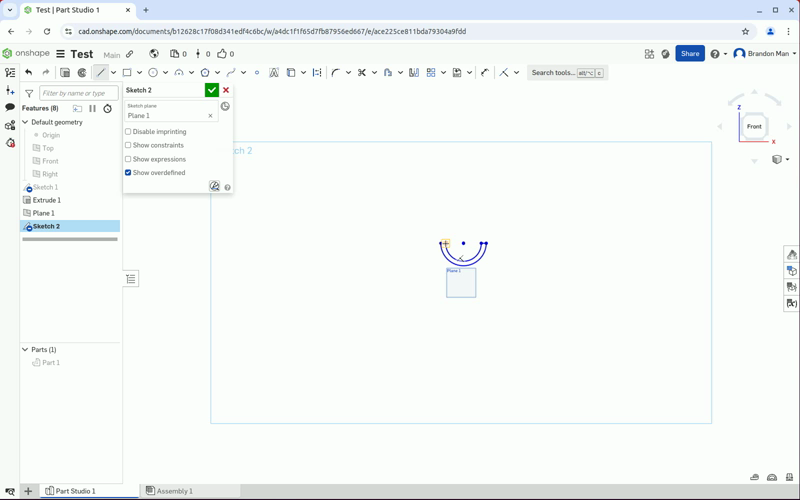
click(445, 243)
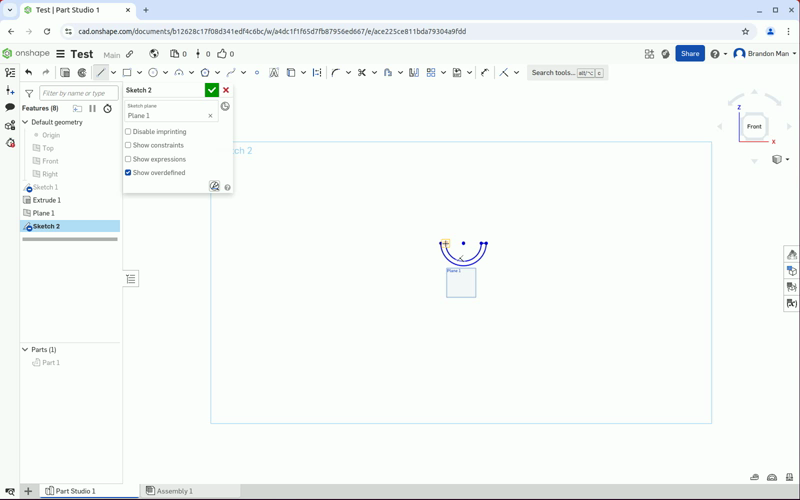
mouse_move(475, 243)
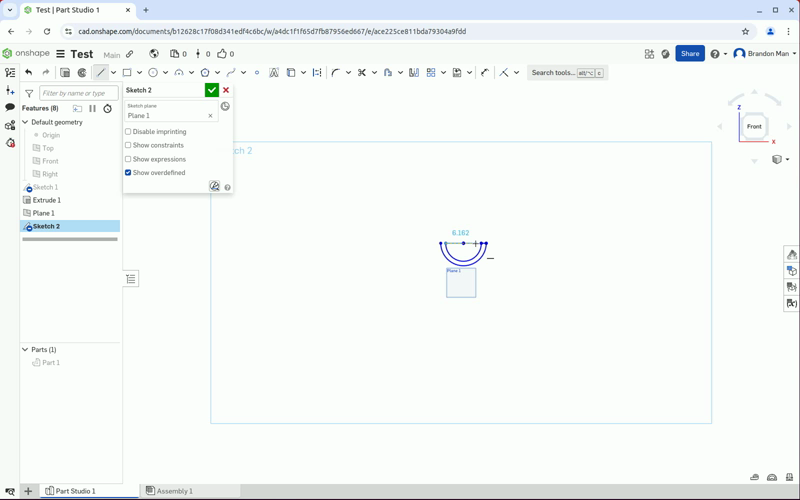
key_down(shift)
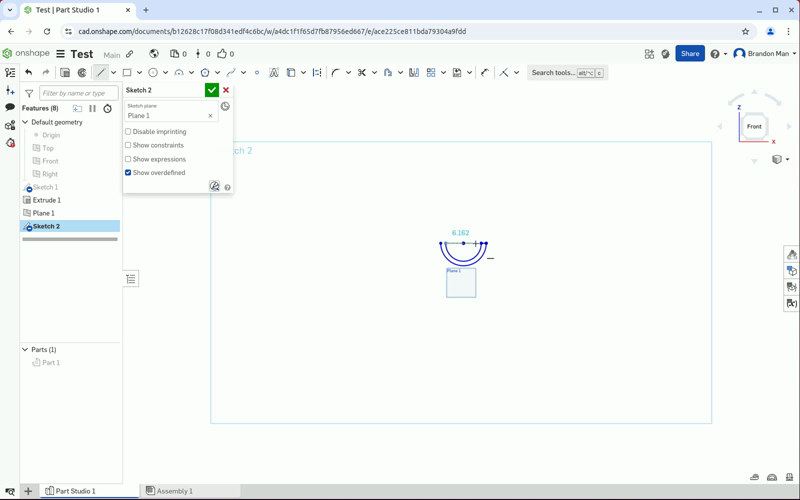
mouse_move(440, 243)
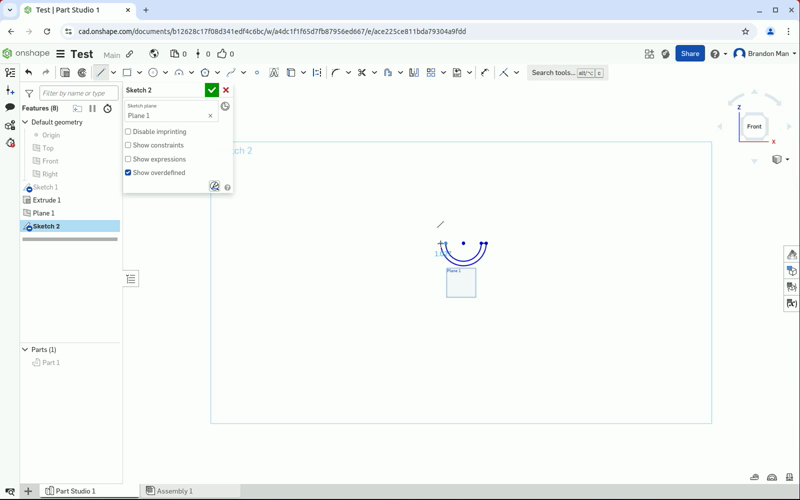
scroll(6)
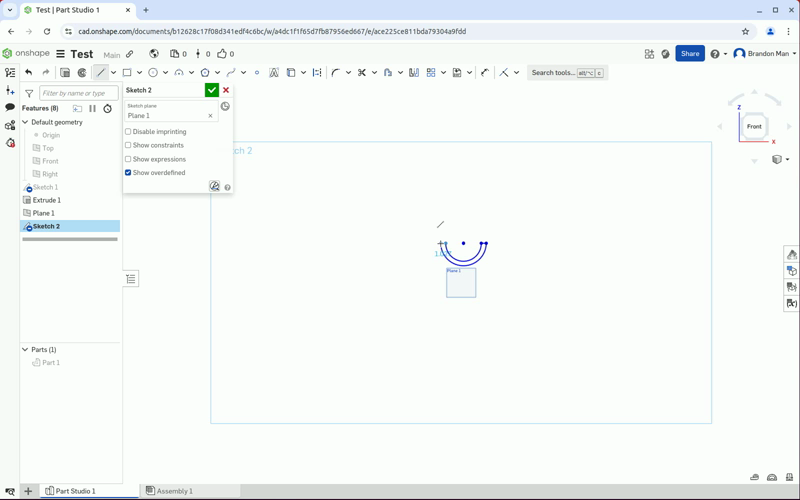
scroll(6)
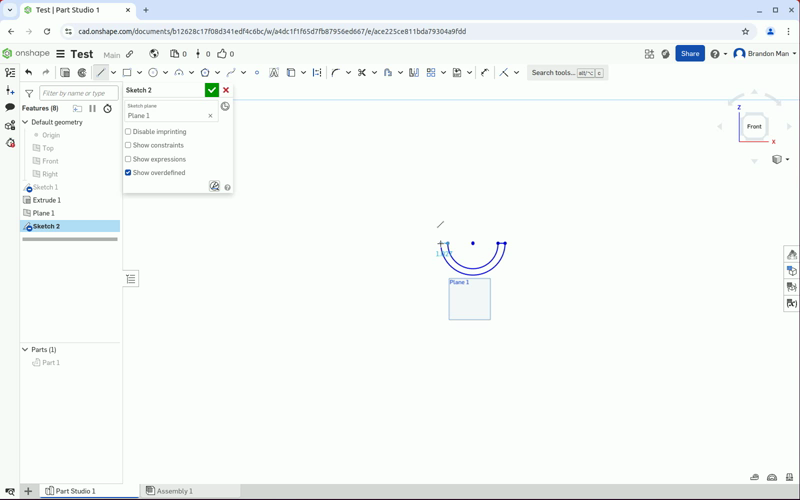
scroll(6)
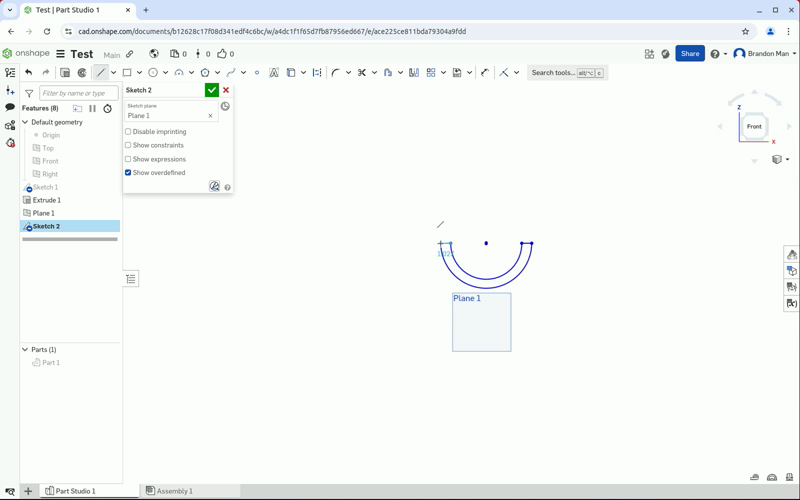
scroll(6)
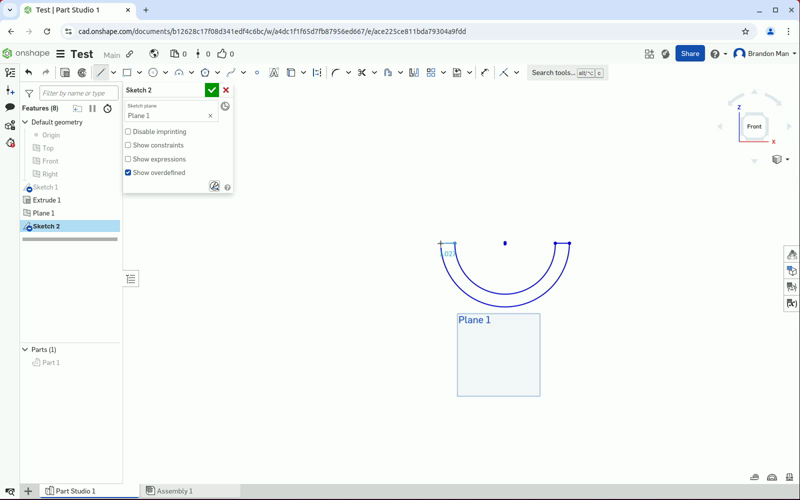
scroll(6)
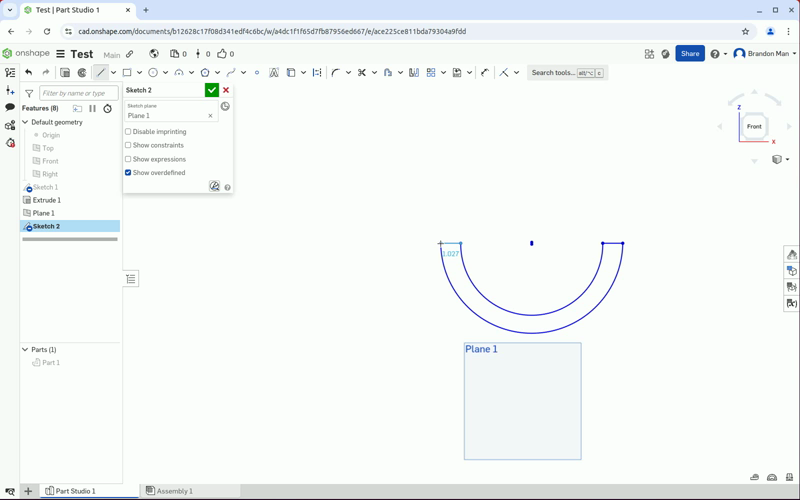
scroll(6)
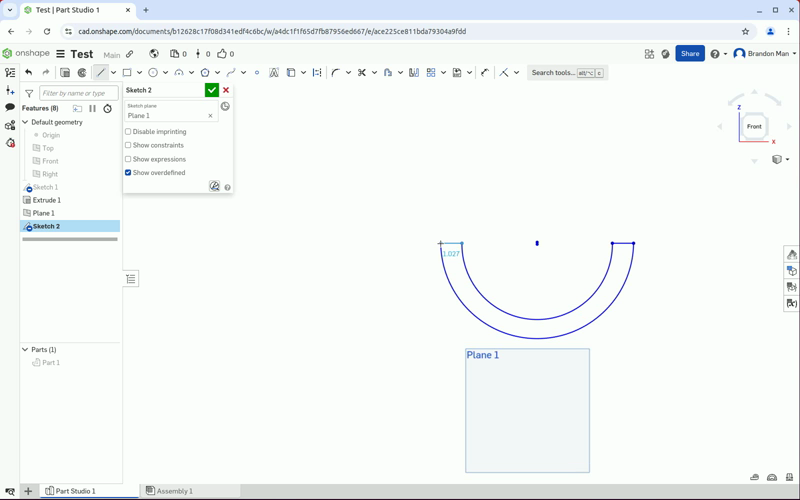
scroll(6)
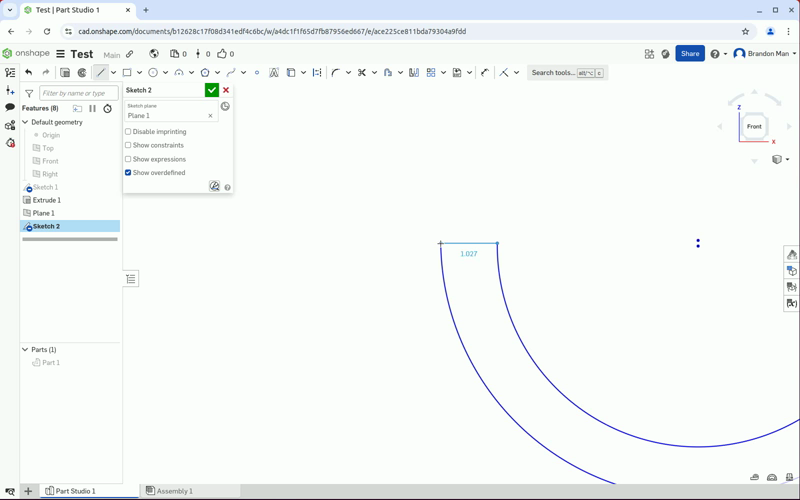
key_up(shift)
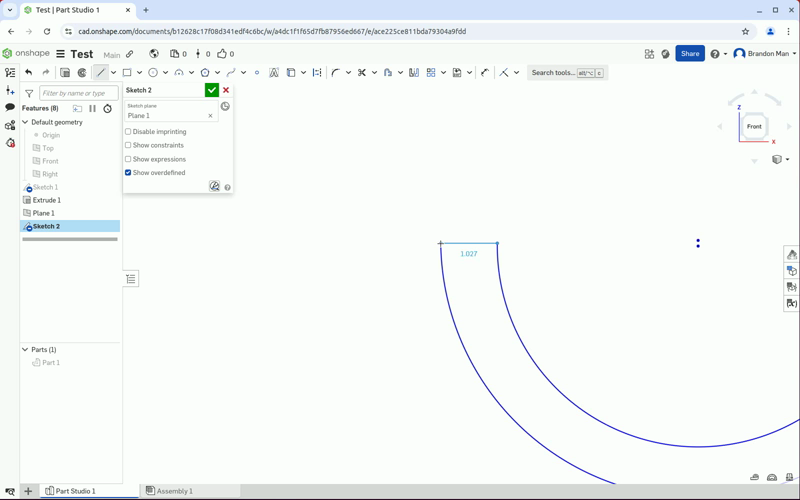
click(440, 243)
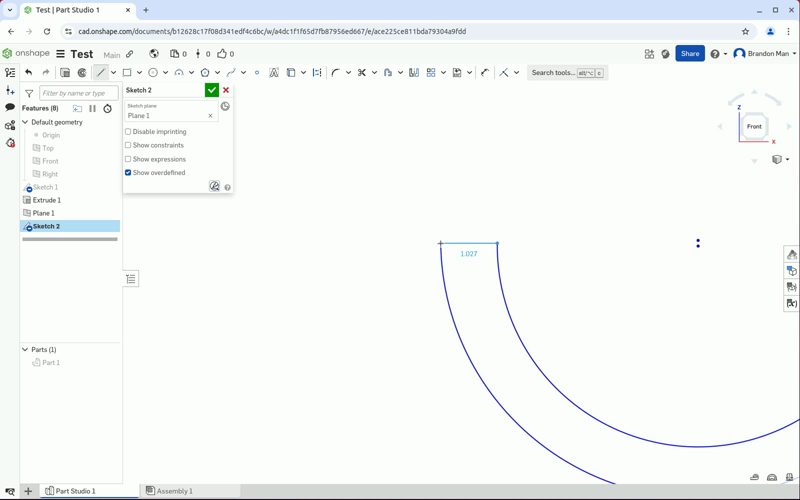
scroll(-6)
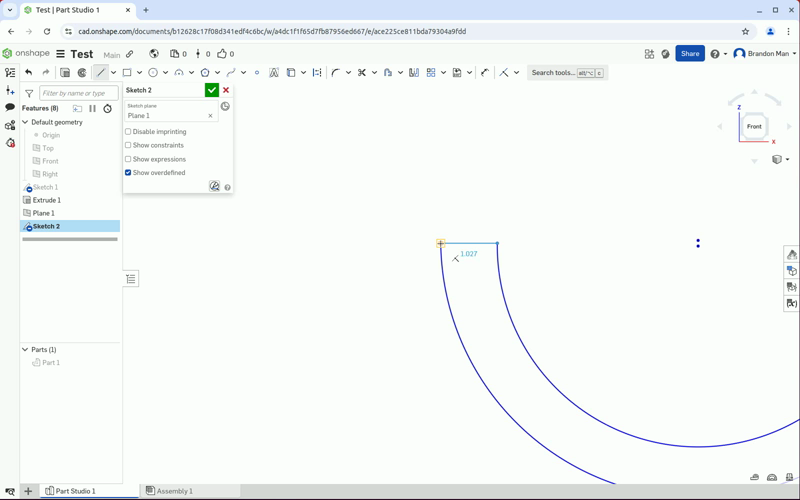
scroll(-6)
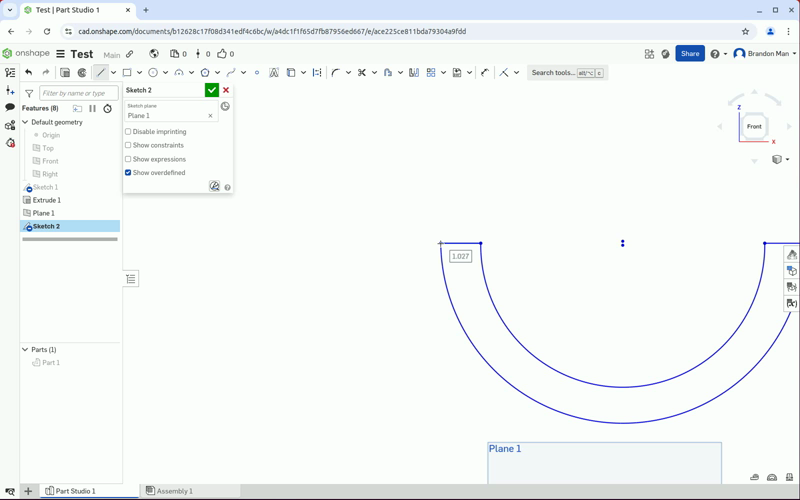
scroll(-6)
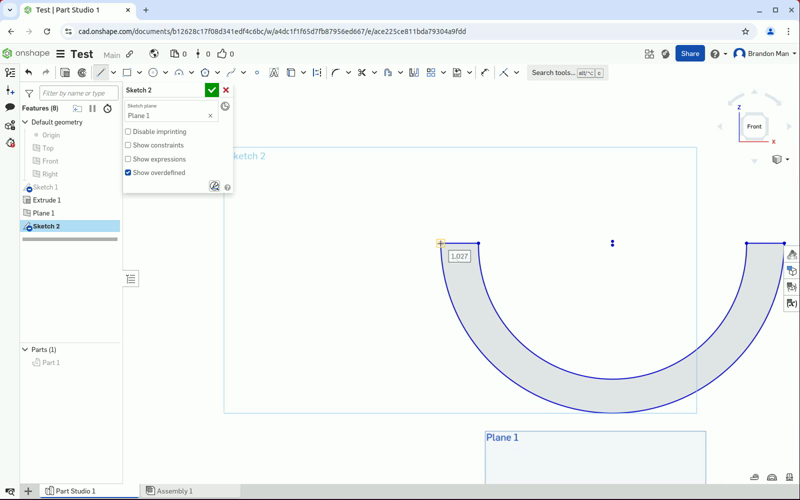
scroll(-6)
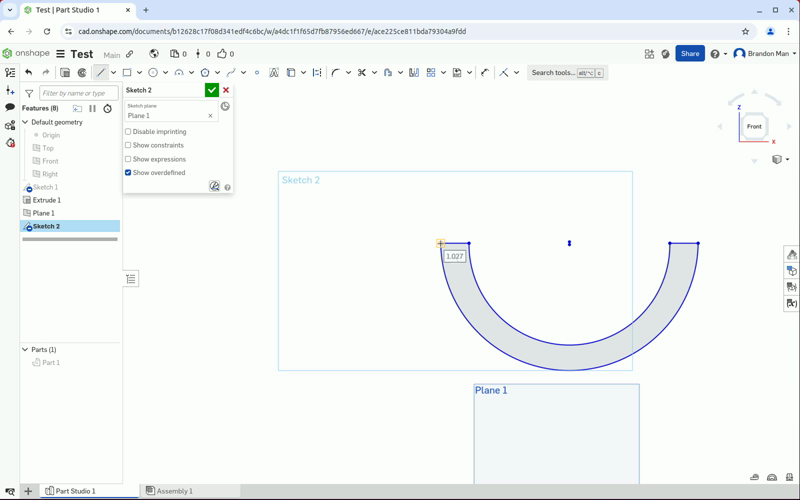
scroll(-6)
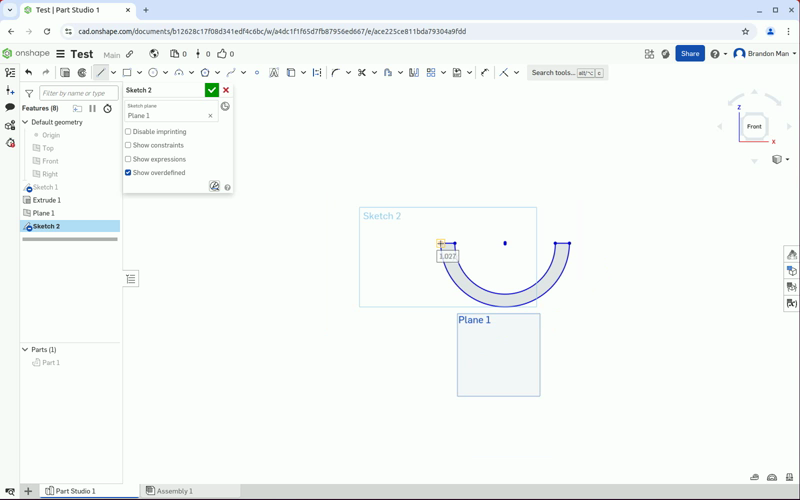
scroll(-6)
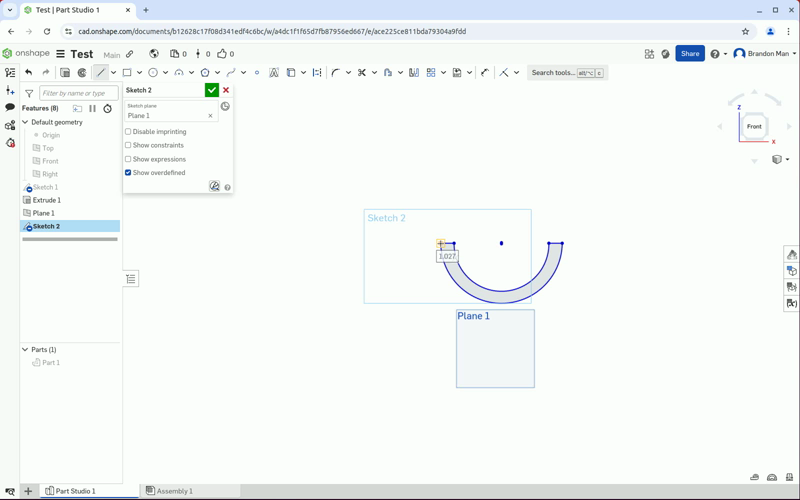
scroll(-6)
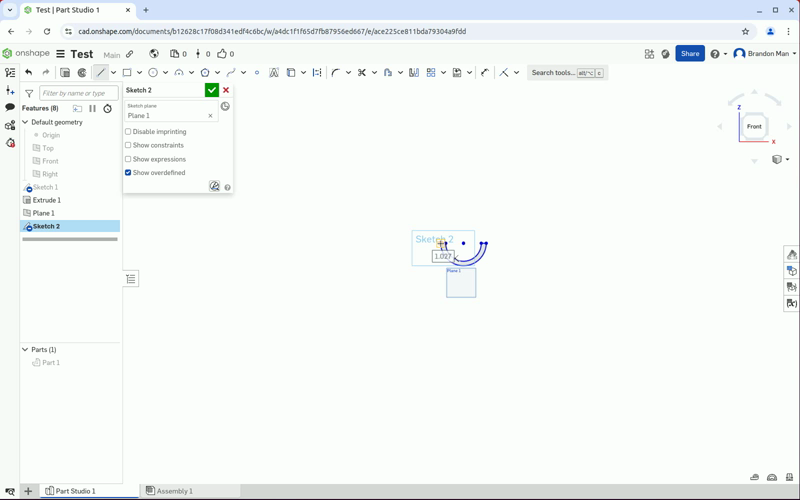
key(esc)
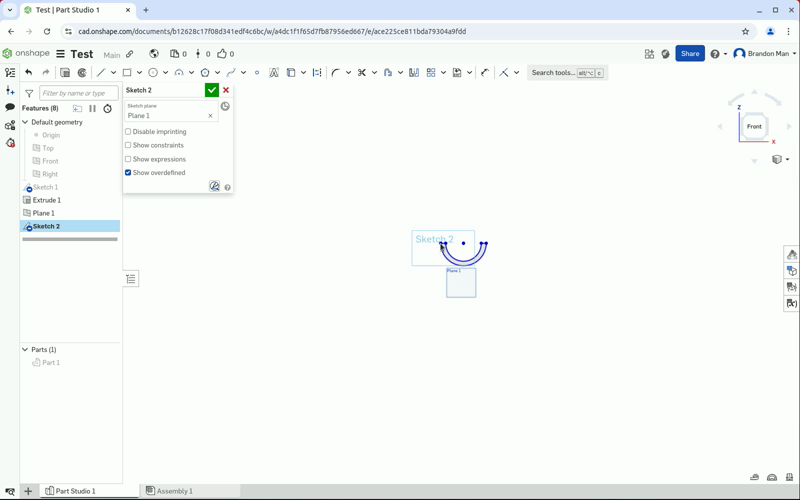
mouse_move(465, 258)
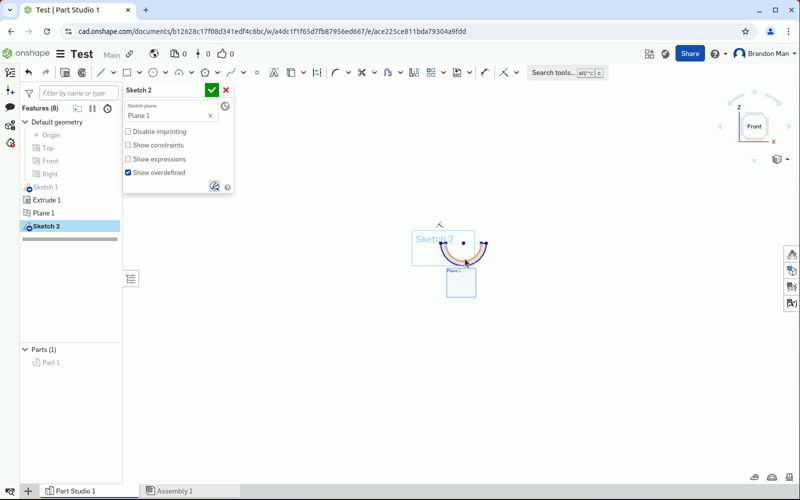
scroll(6)
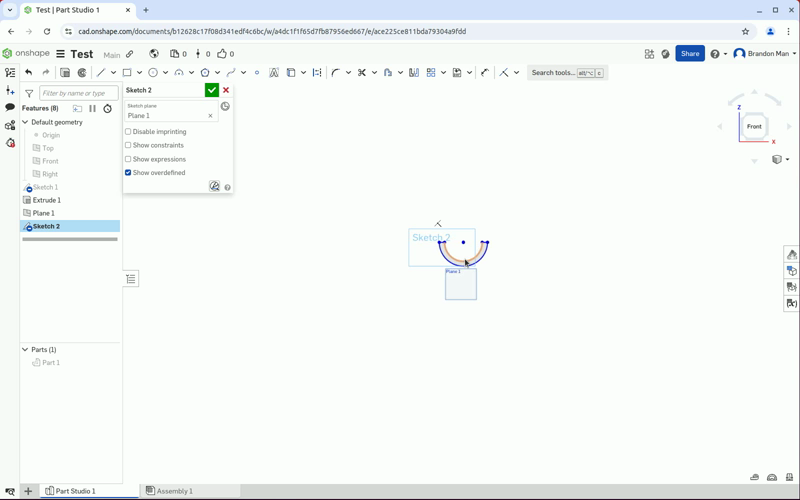
scroll(6)
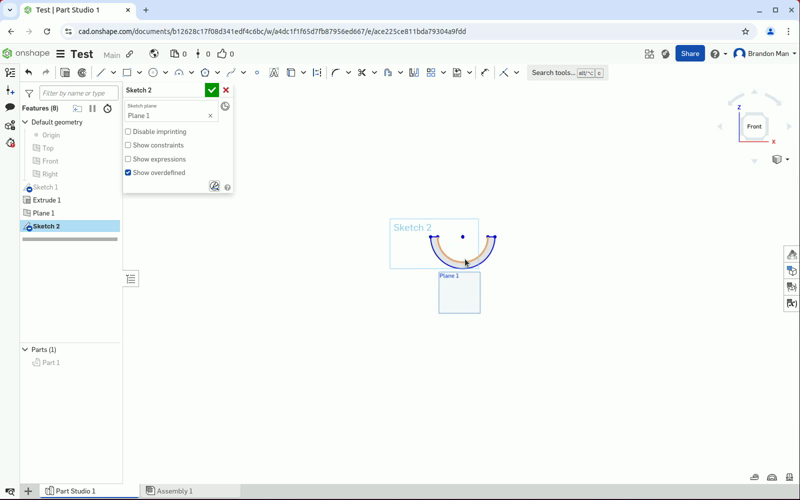
scroll(6)
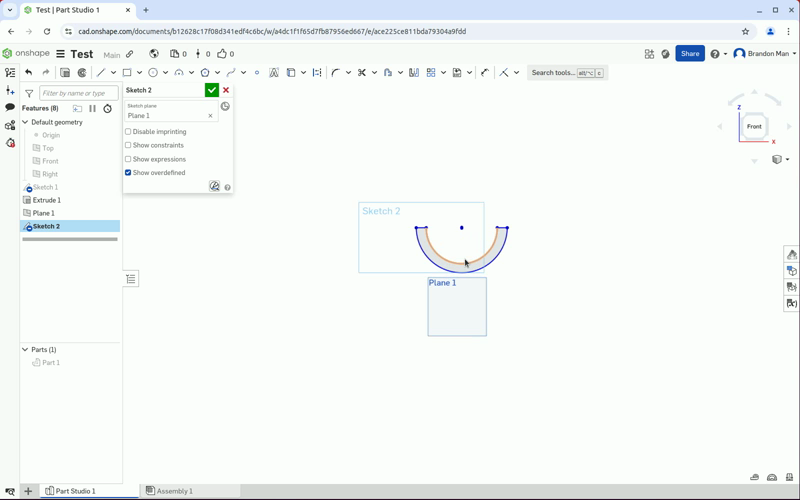
scroll(6)
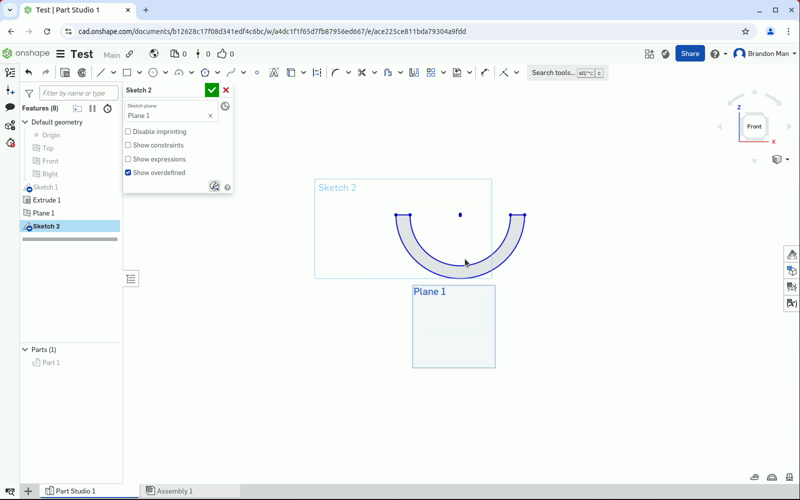
scroll(6)
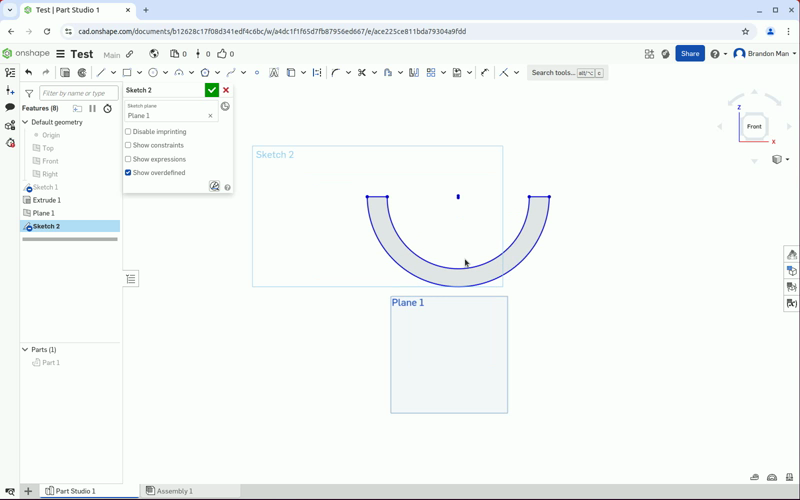
scroll(6)
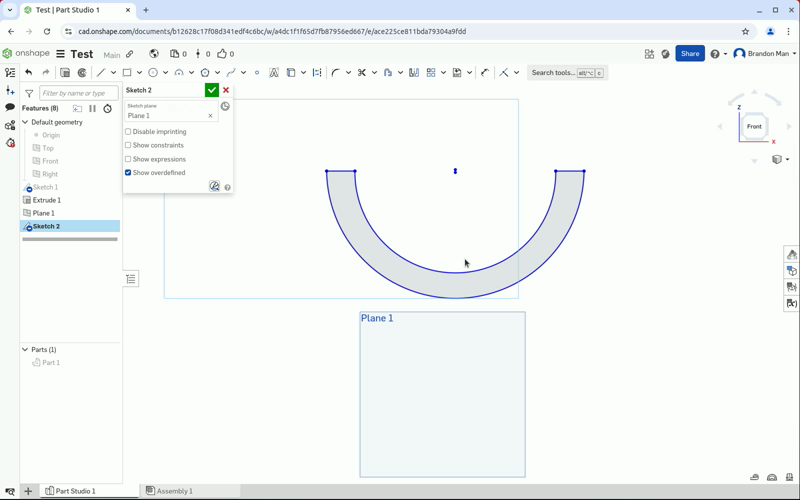
scroll(6)
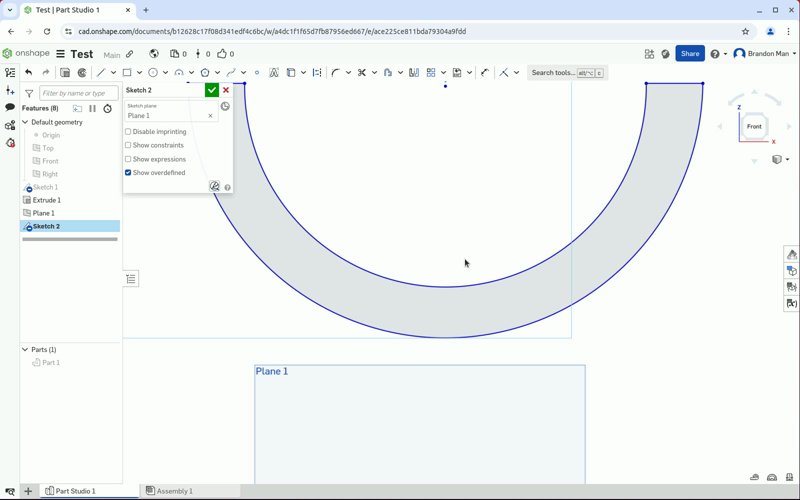
click(465, 258)
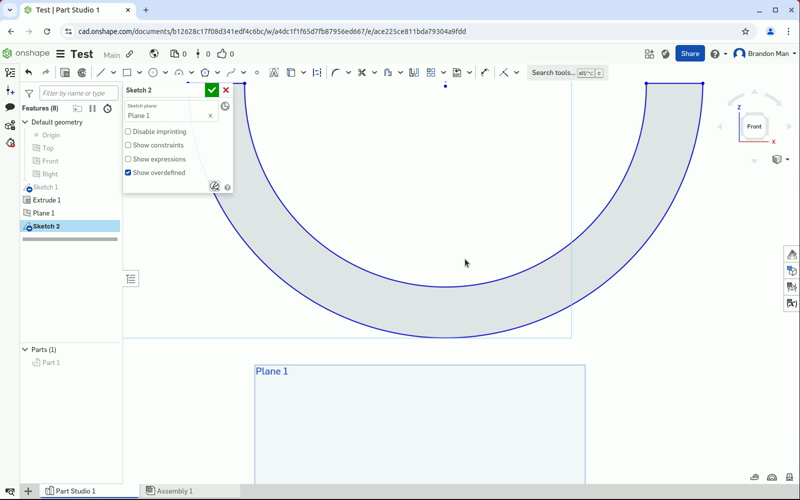
scroll(-6)
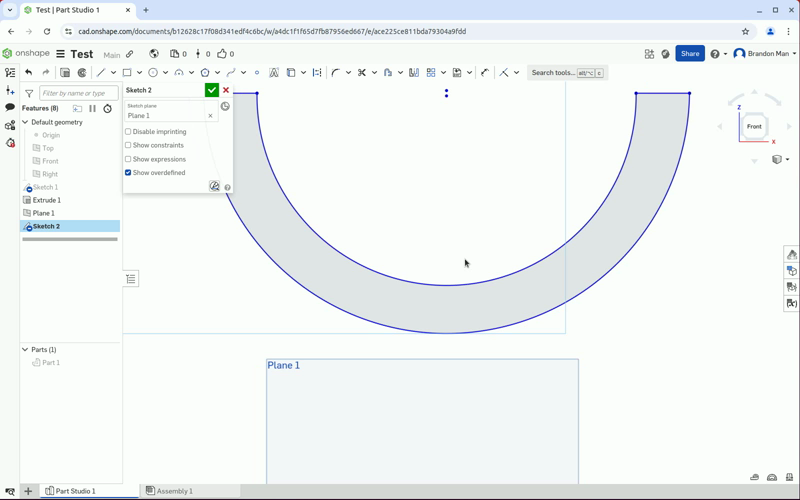
scroll(-6)
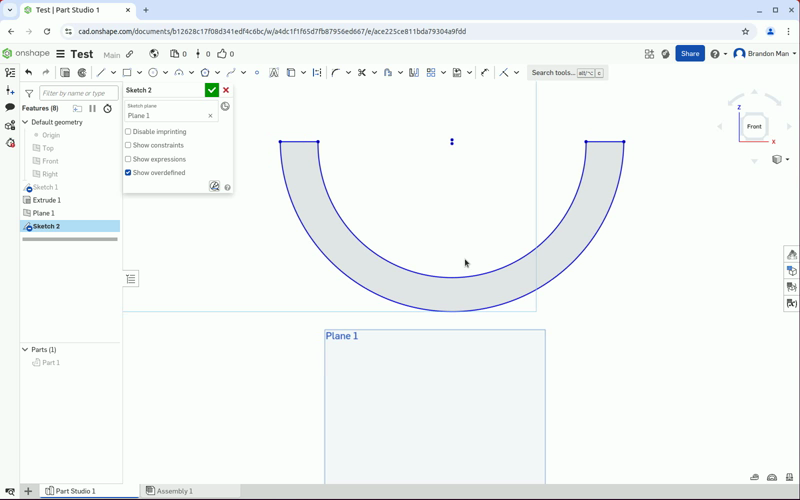
scroll(-6)
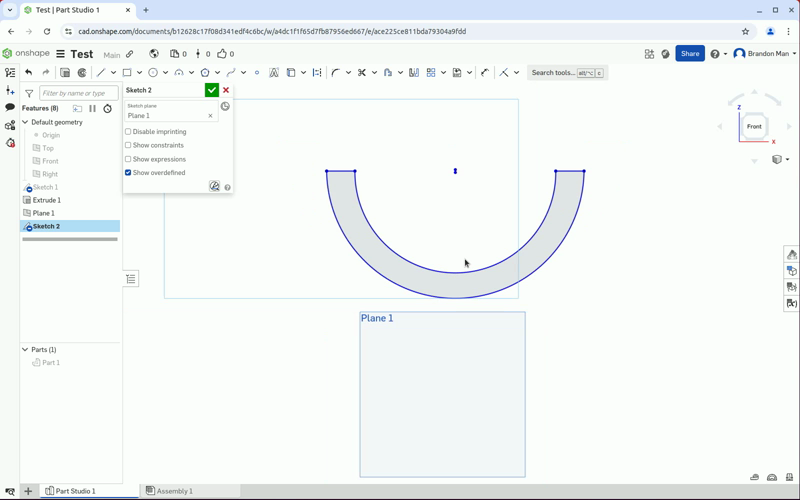
scroll(-6)
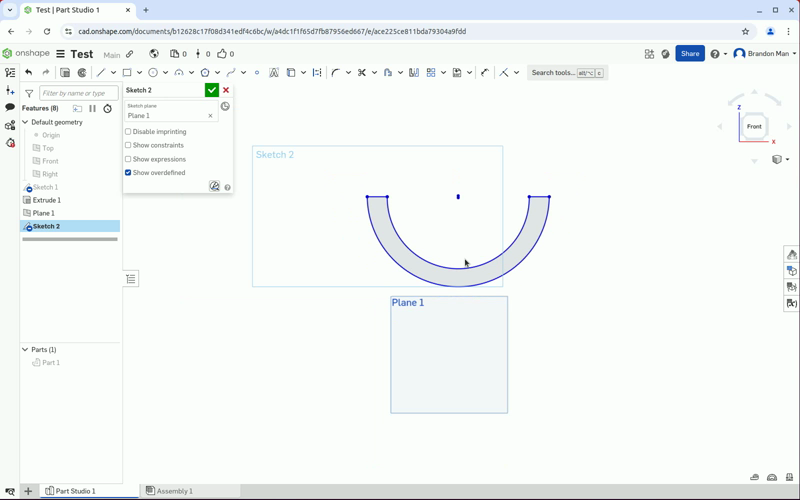
scroll(-6)
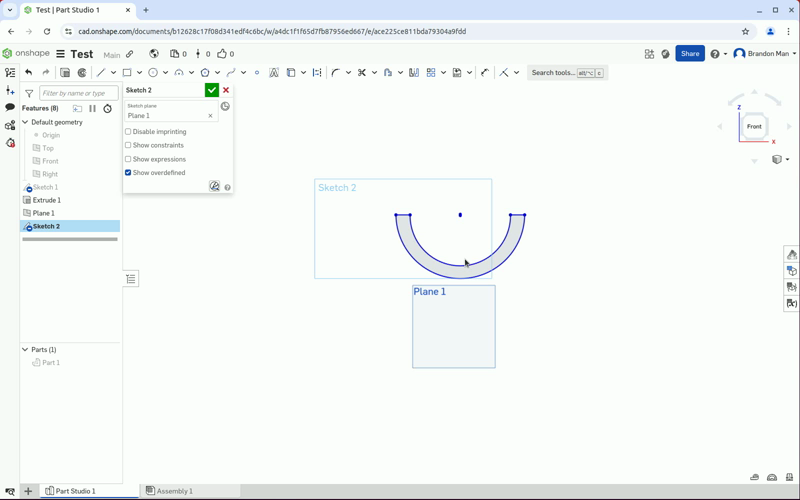
scroll(-6)
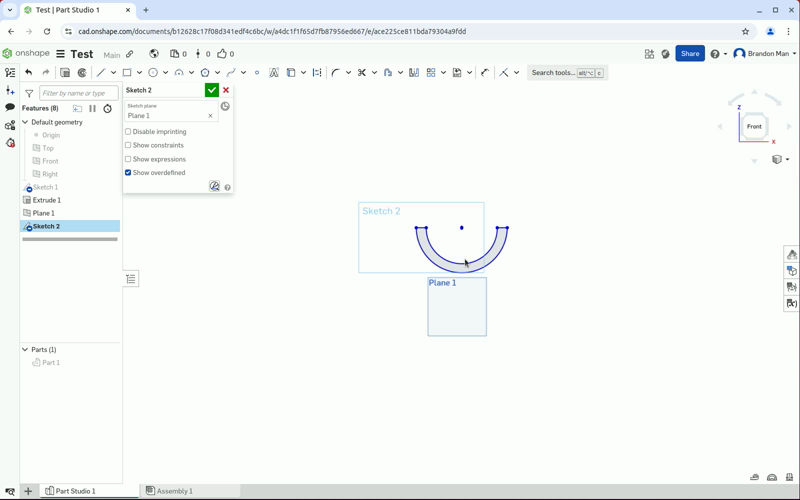
scroll(-6)
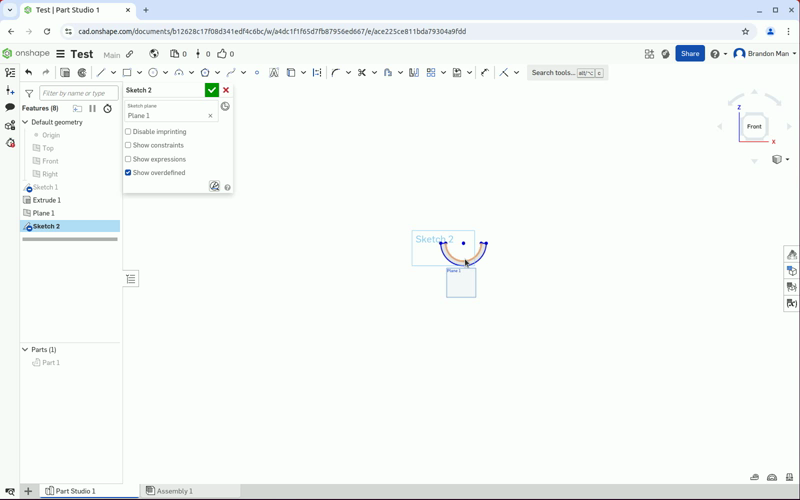
mouse_move(73, 352)
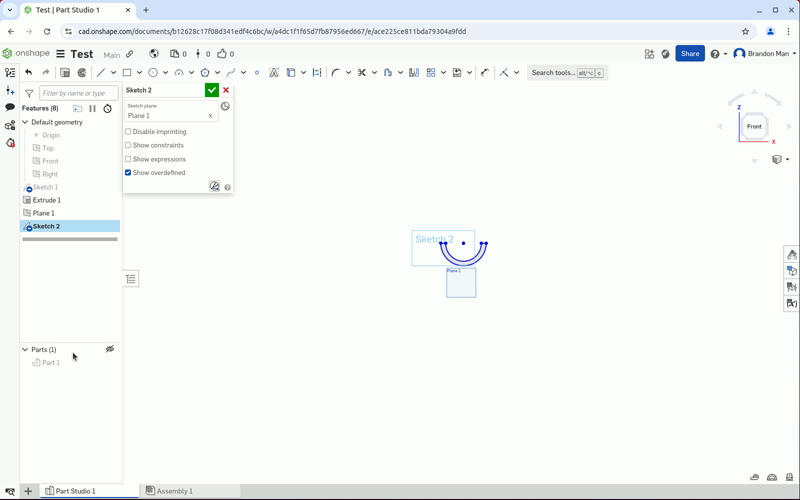
key(shift+y)
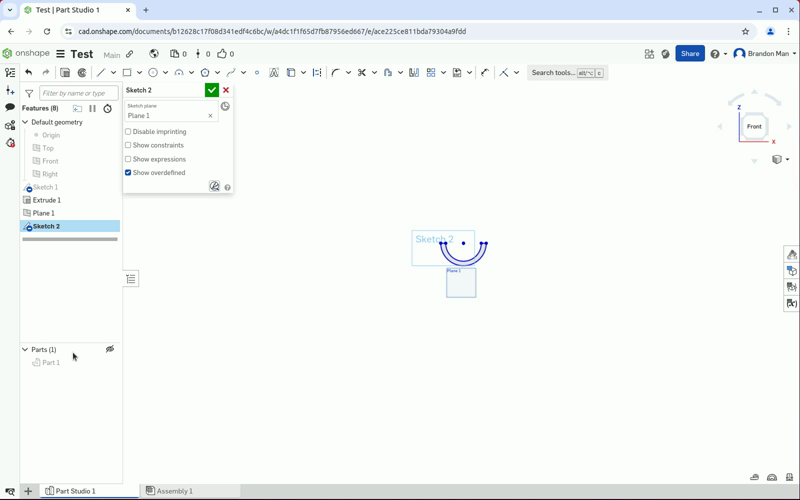
key(shift+e)
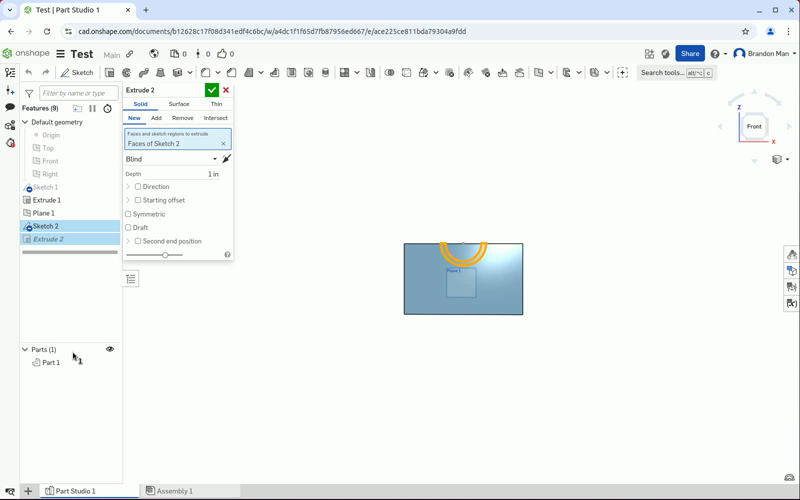
mouse_move(143, 106)
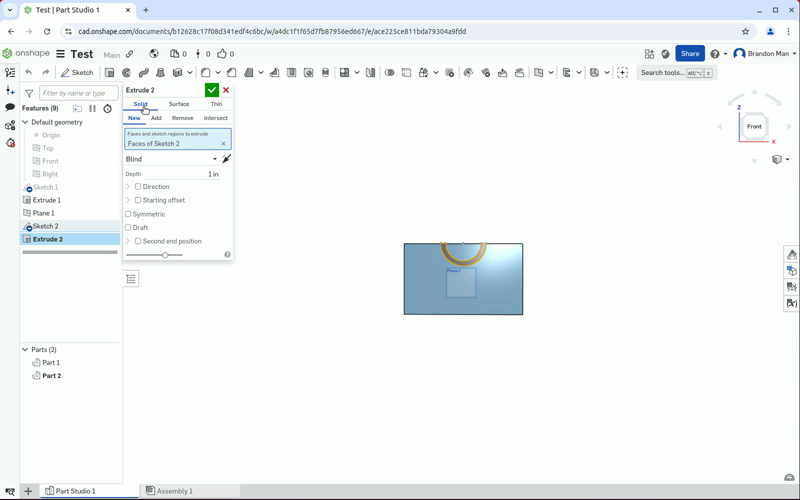
click(143, 106)
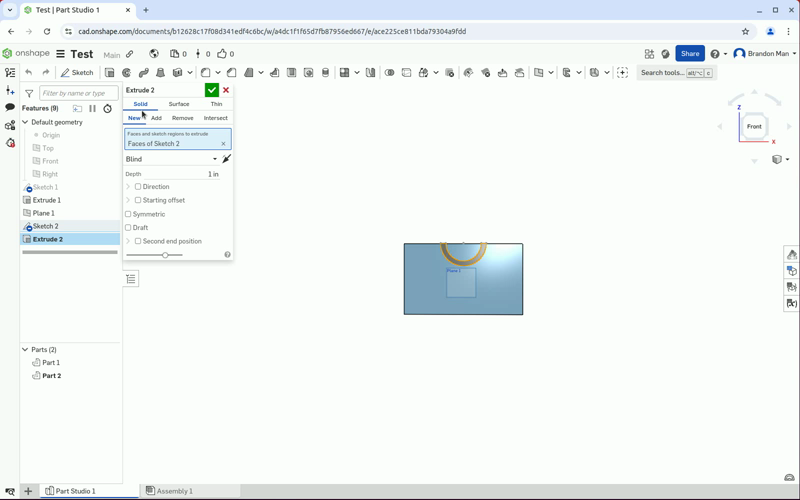
mouse_move(137, 120)
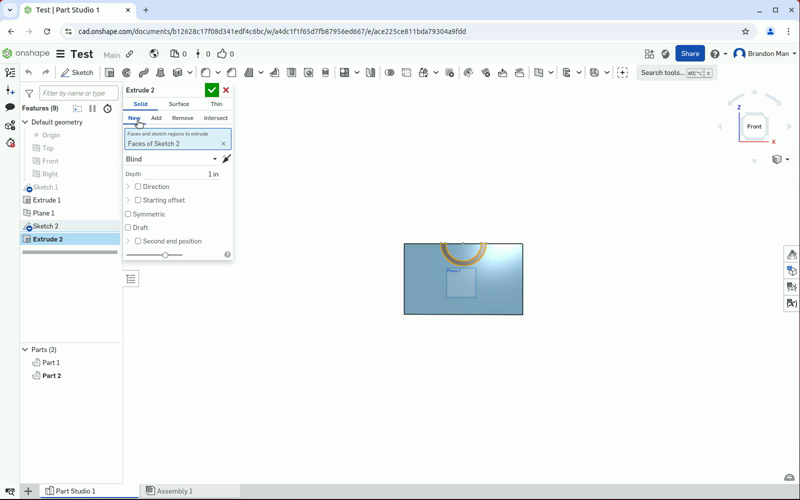
click(137, 120)
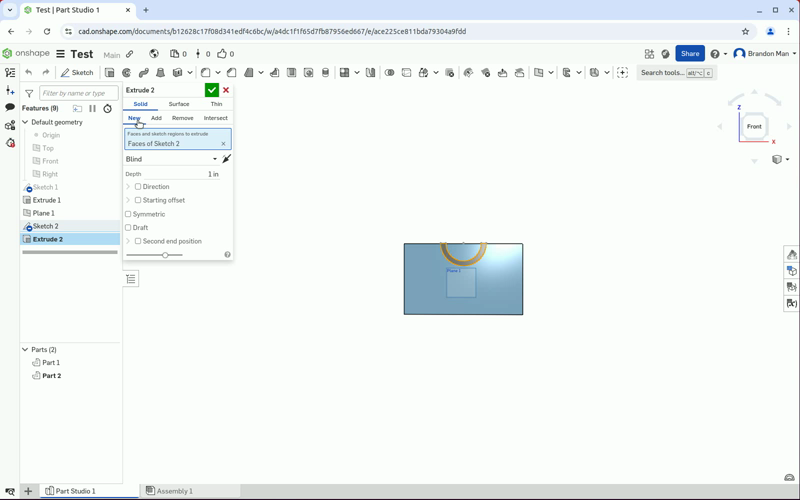
key(tab, 4)
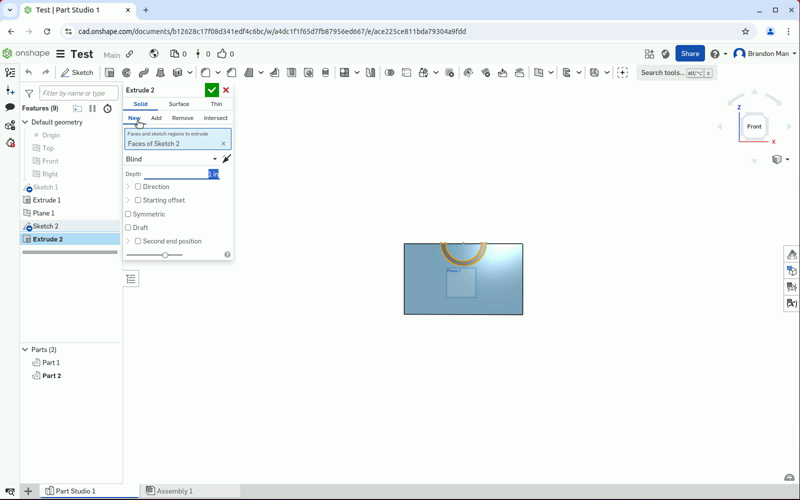
text(4.814)
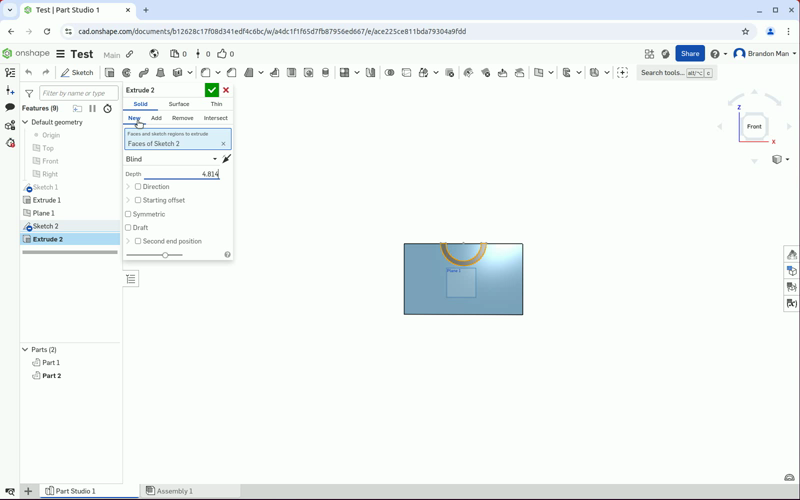
key(enter)
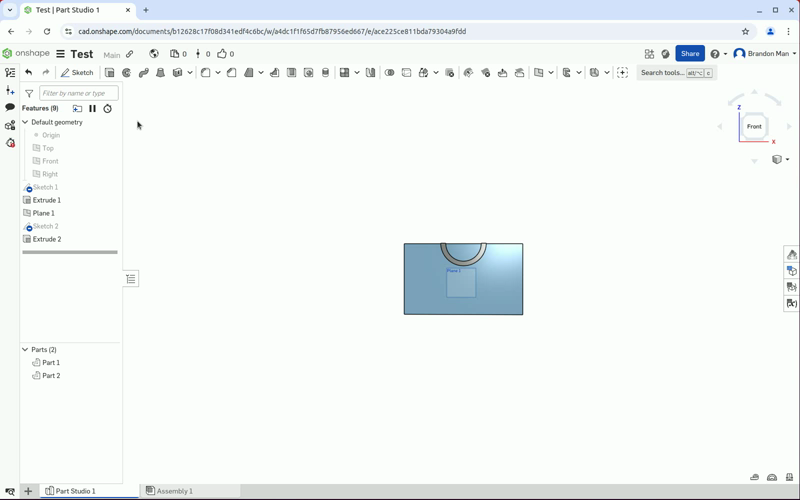
key(shift+h)
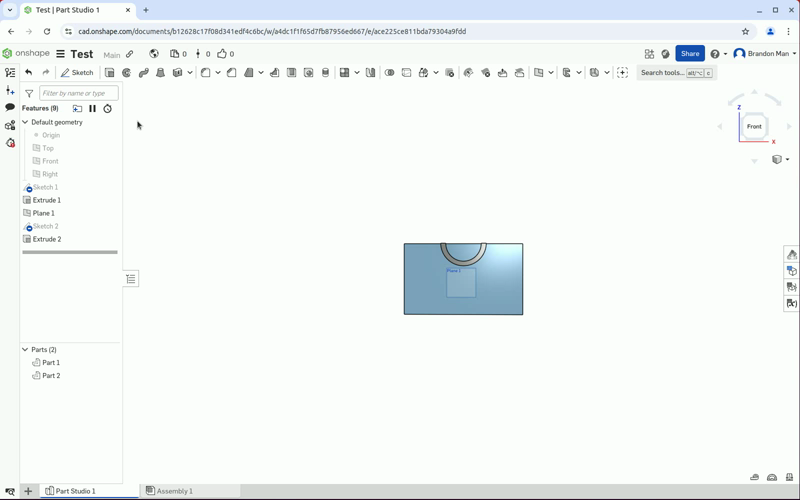
key(shift+h)
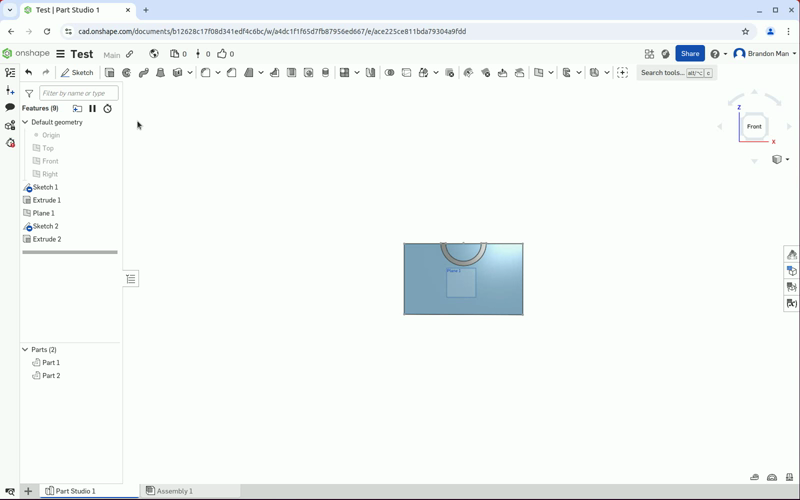
key(shift+7)
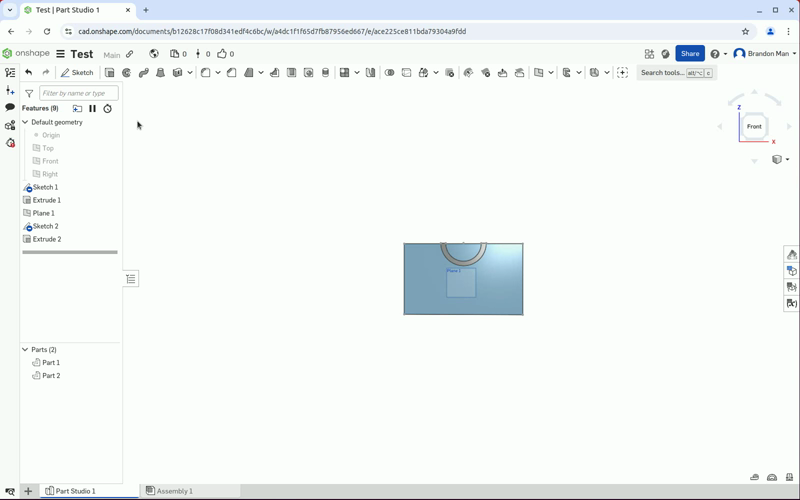
key(left, 2)
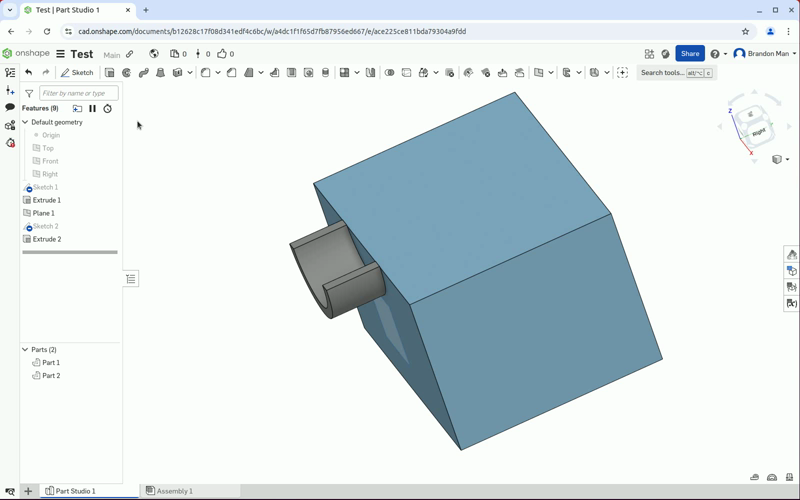
key(down, 2)
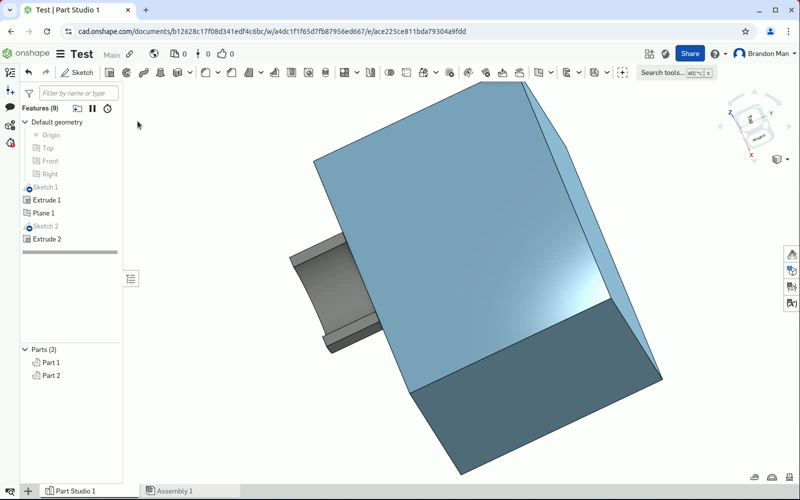
key(up, 2)
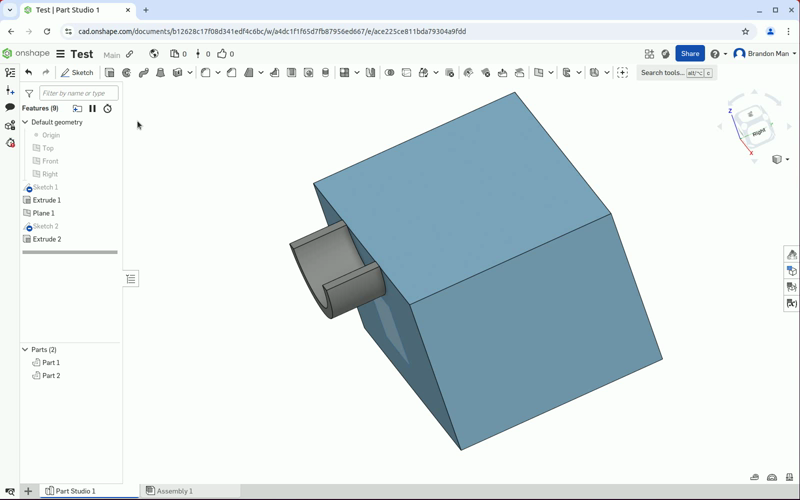
key(right, 2)
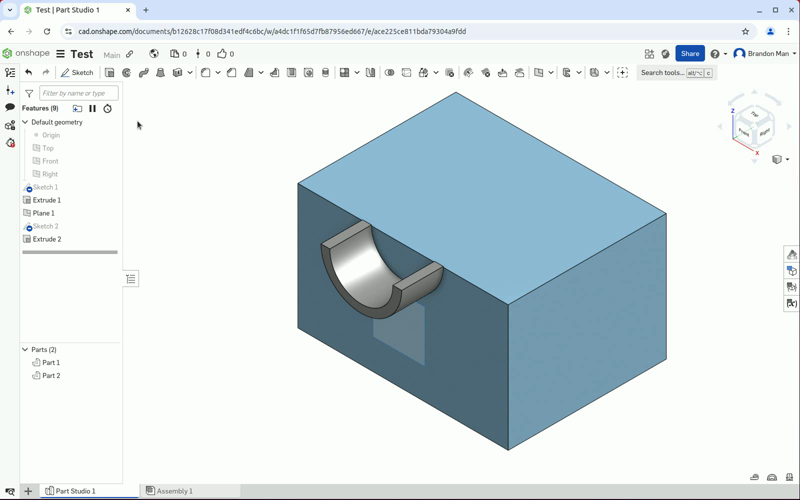
mouse_move(73, 189)
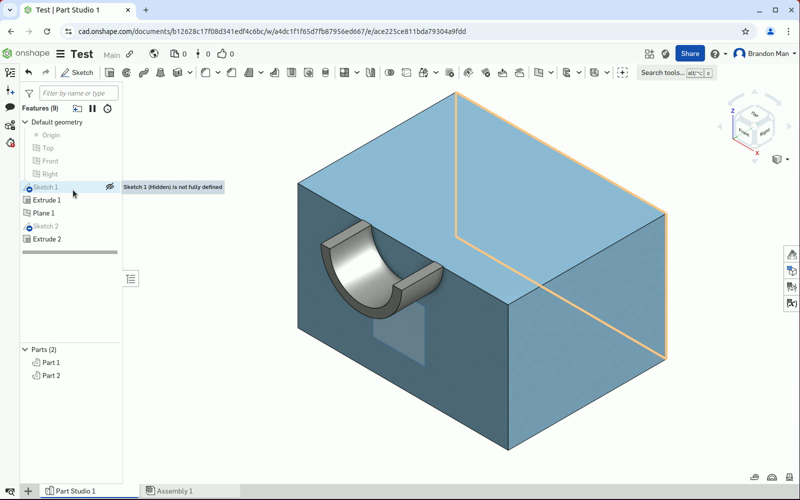
click(73, 189)